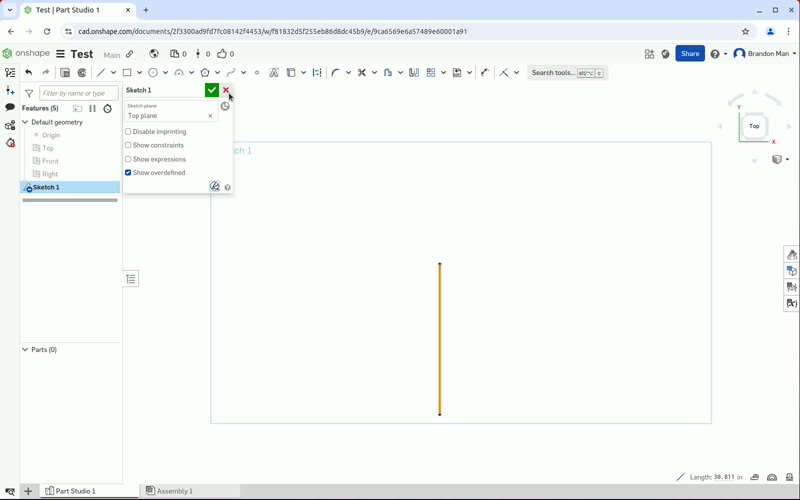
key(shift+h)
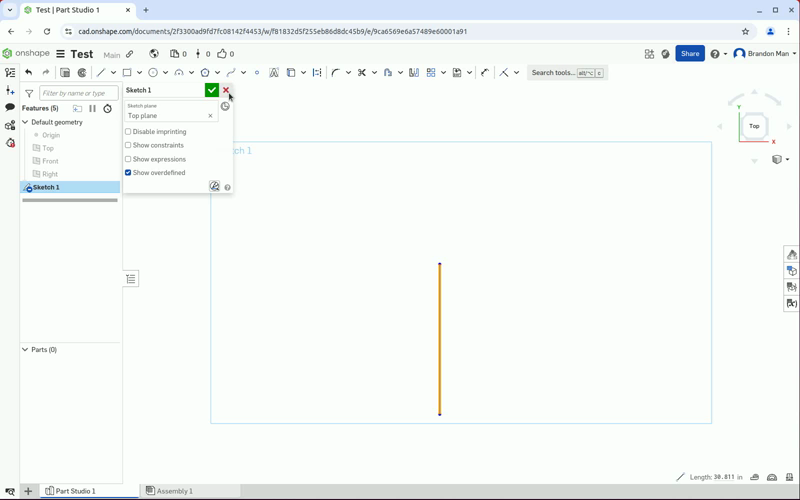
key(shift+s)
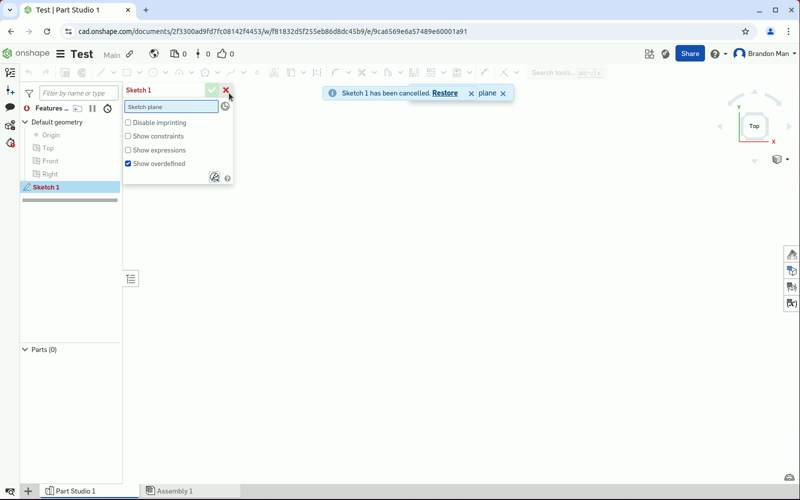
mouse_move(73, 150)
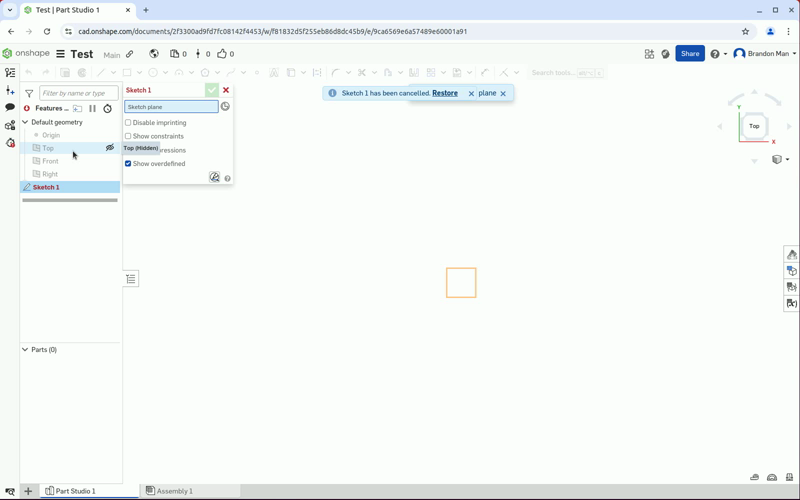
click(73, 150)
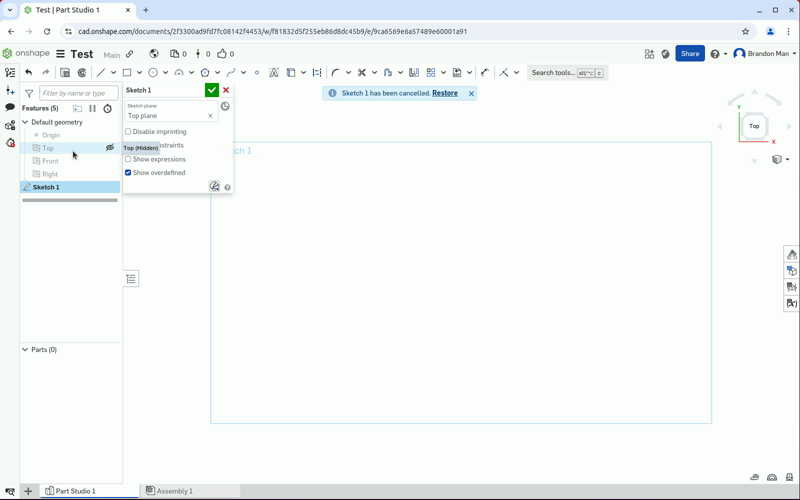
mouse_move(73, 352)
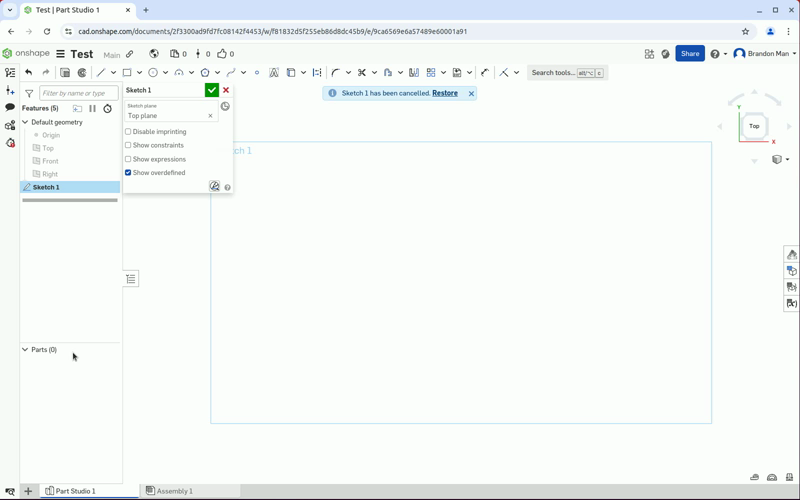
key(y)
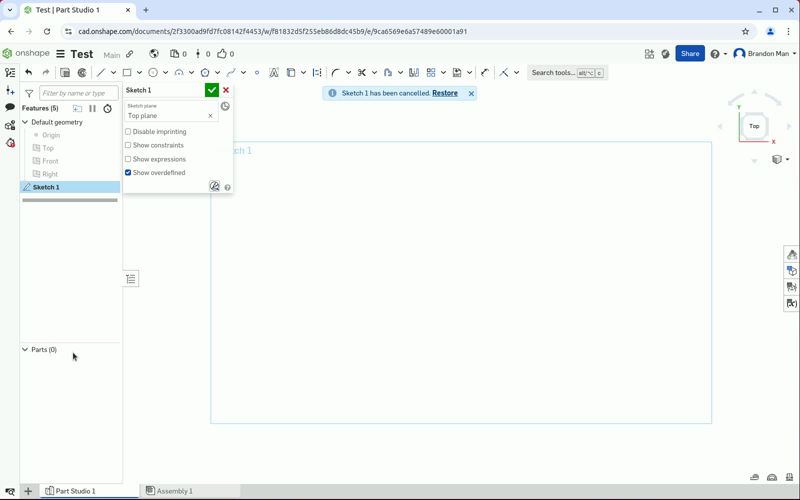
key(l)
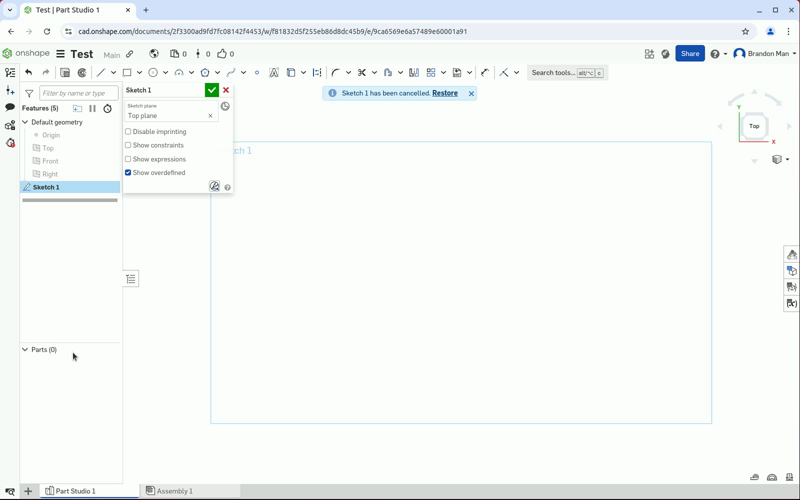
key_down(shift)
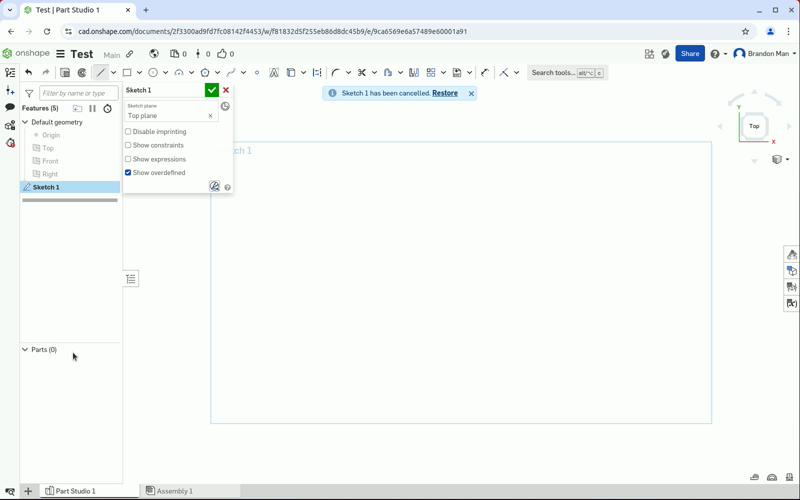
mouse_move(376, 346)
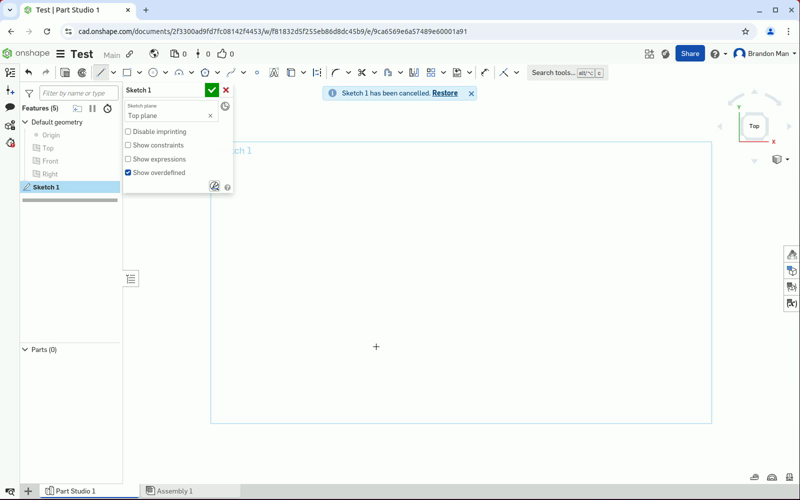
click(376, 346)
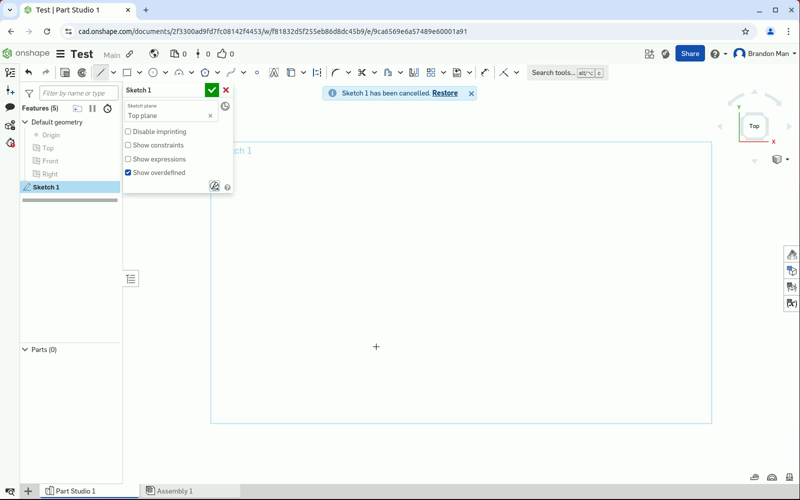
key_up(shift)
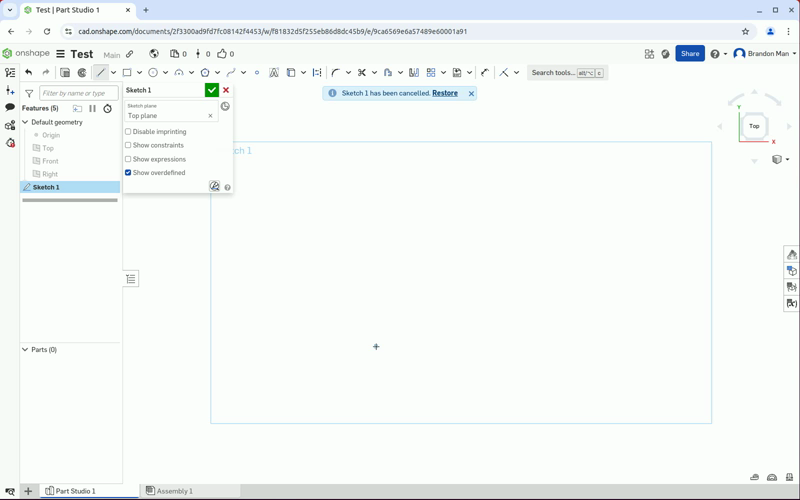
key_down(shift)
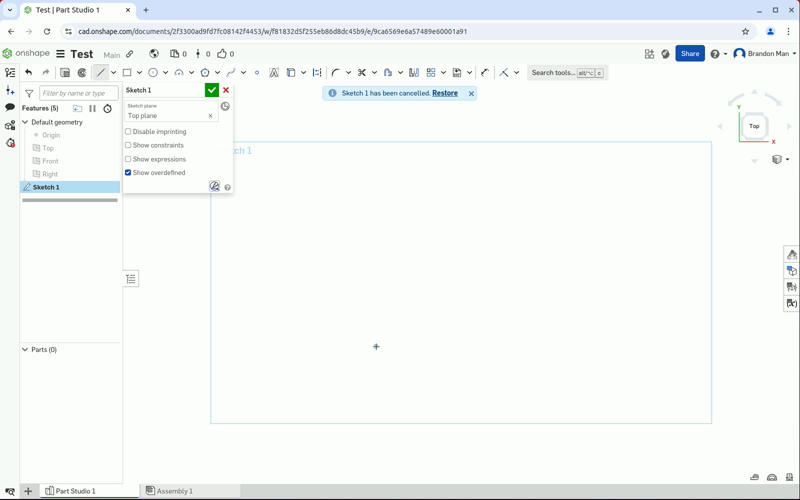
mouse_move(544, 346)
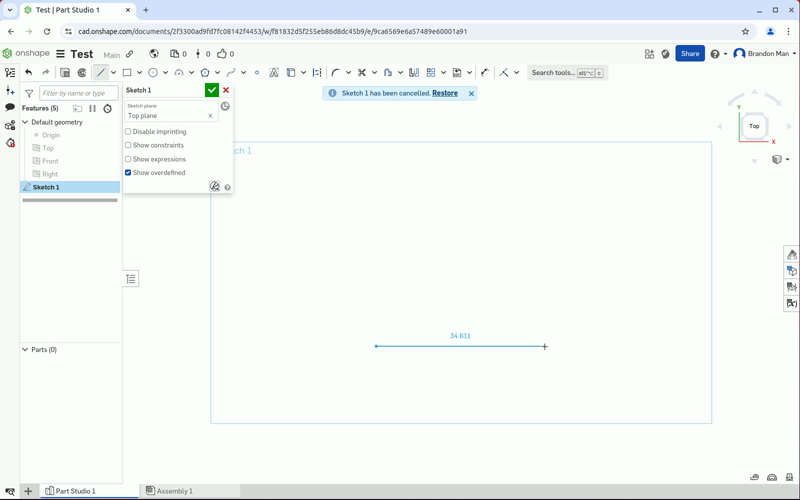
click(544, 346)
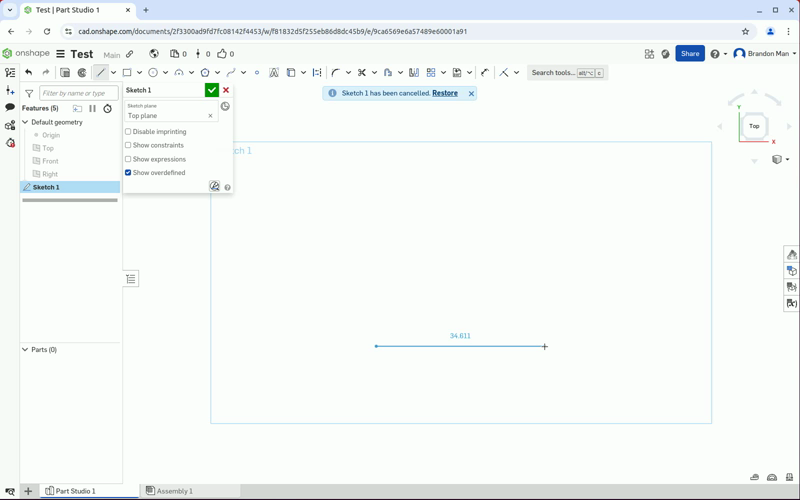
key_up(shift)
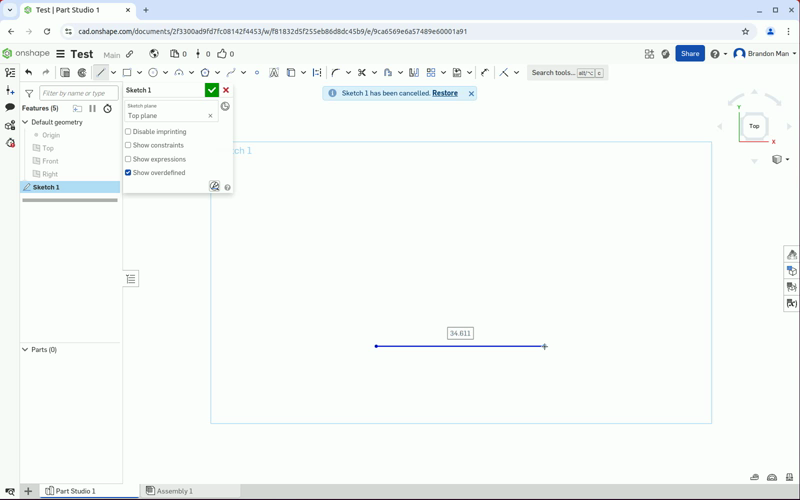
key_down(shift)
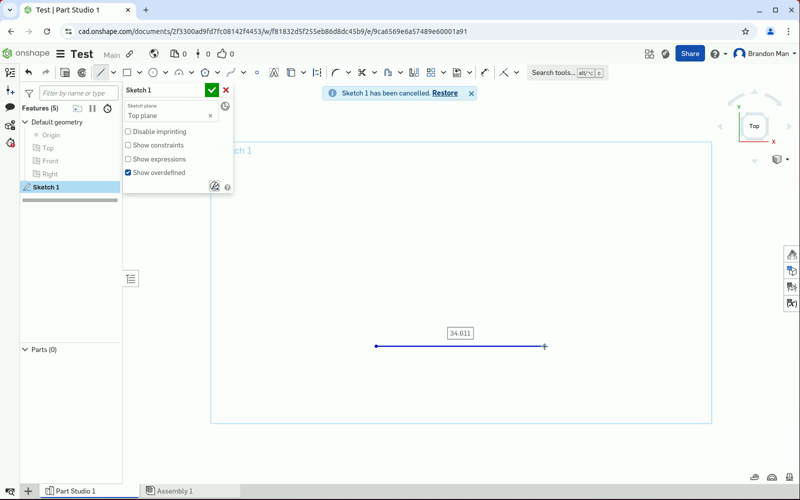
mouse_move(544, 220)
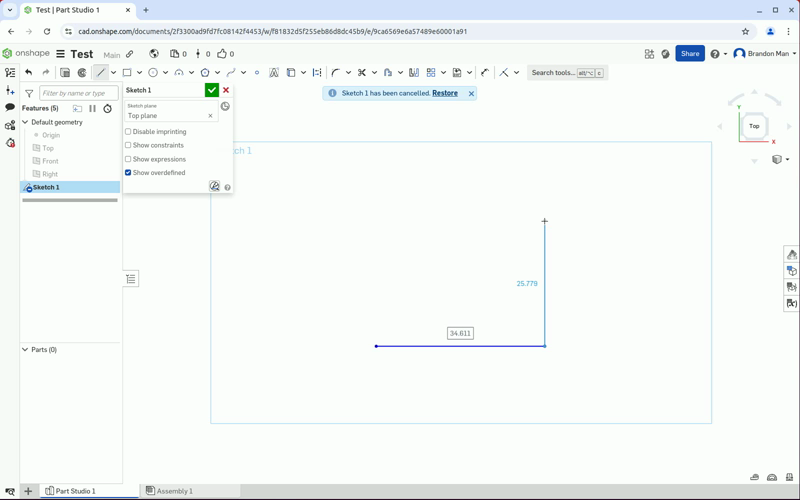
click(544, 220)
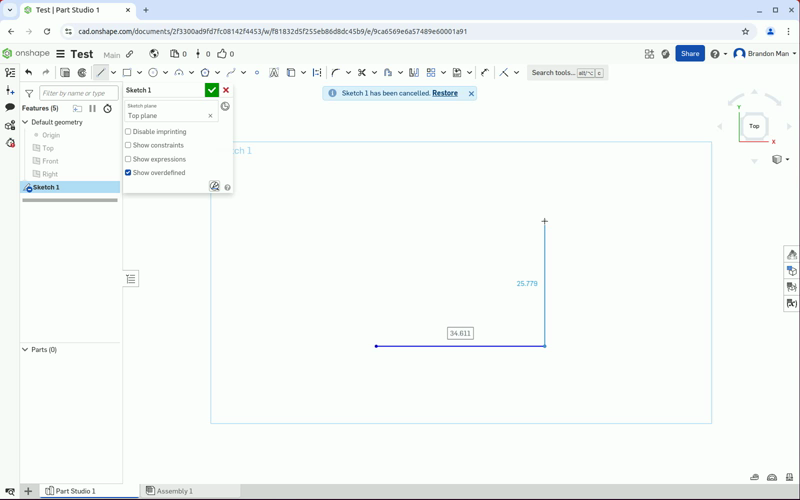
key_up(shift)
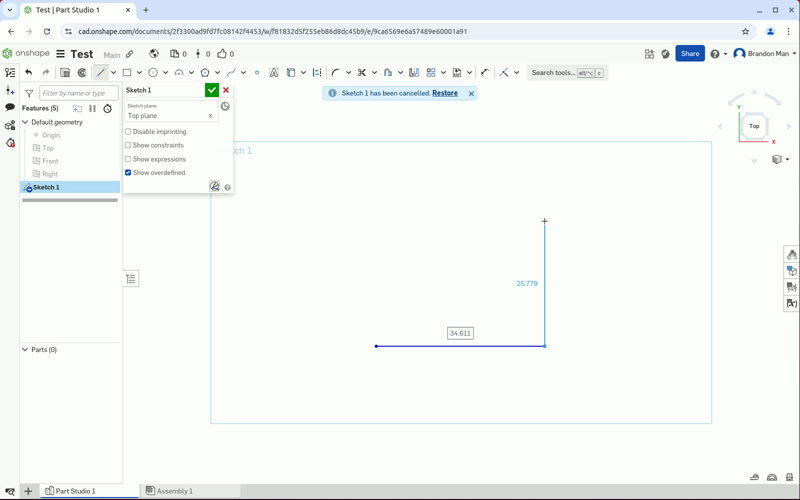
key_down(shift)
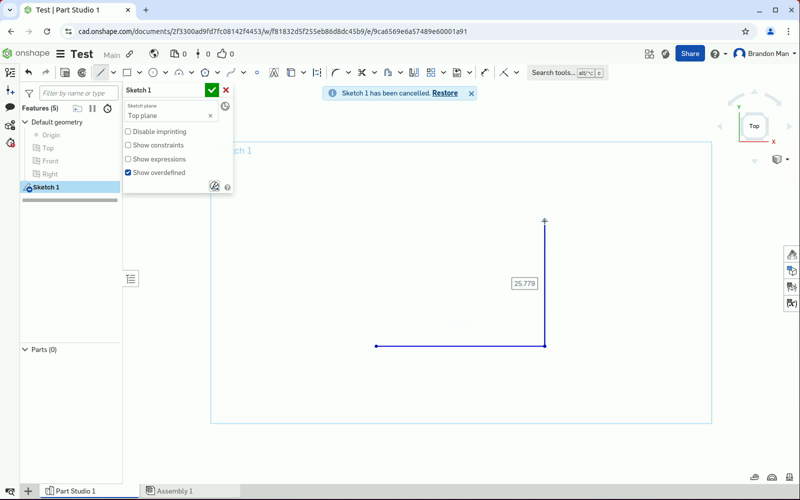
mouse_move(376, 220)
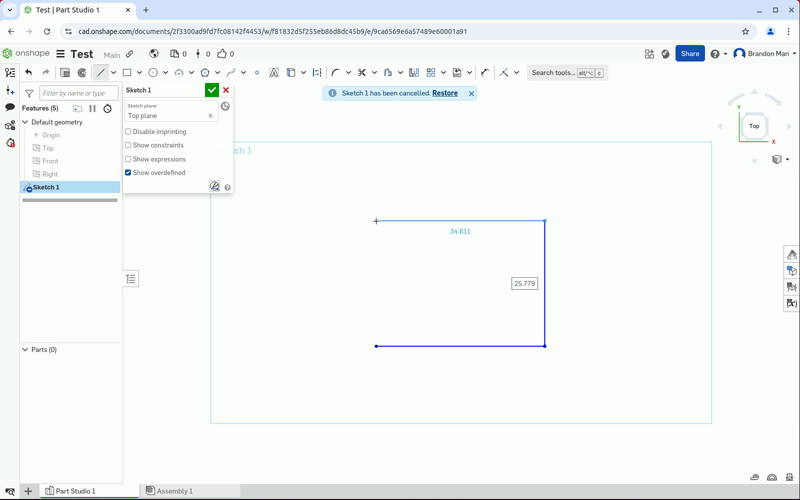
click(376, 220)
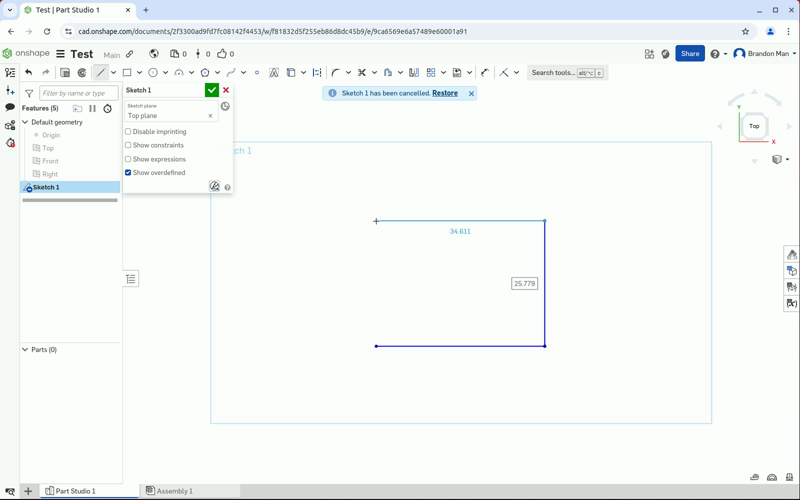
key_up(shift)
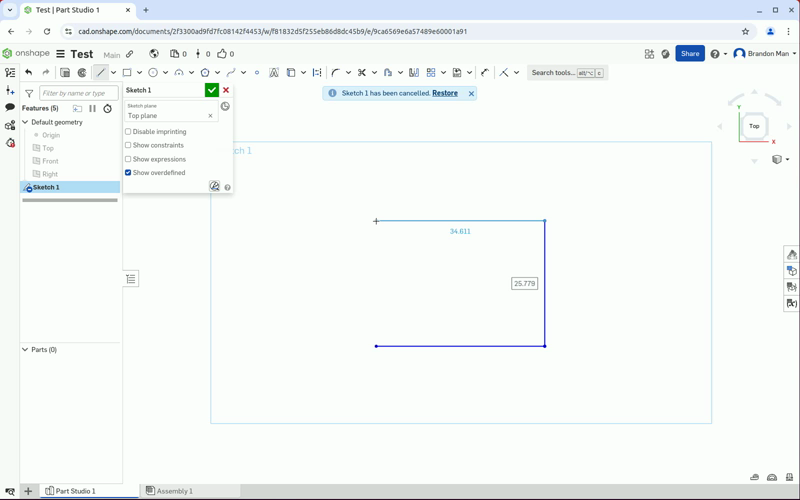
key_down(shift)
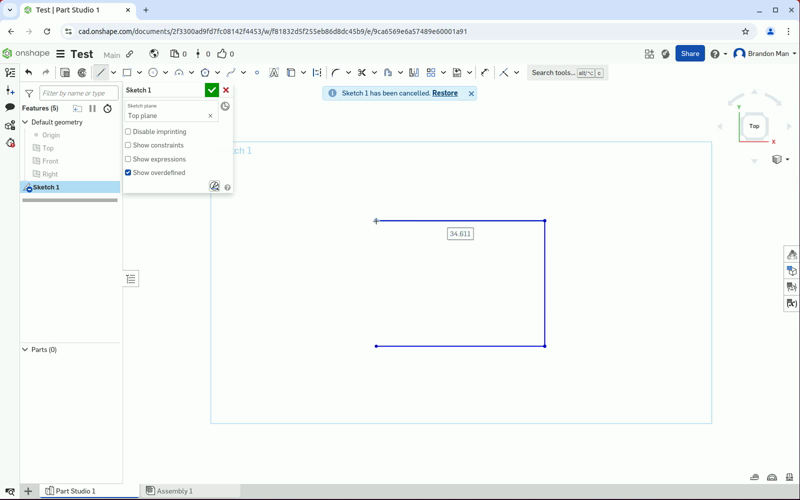
mouse_move(376, 346)
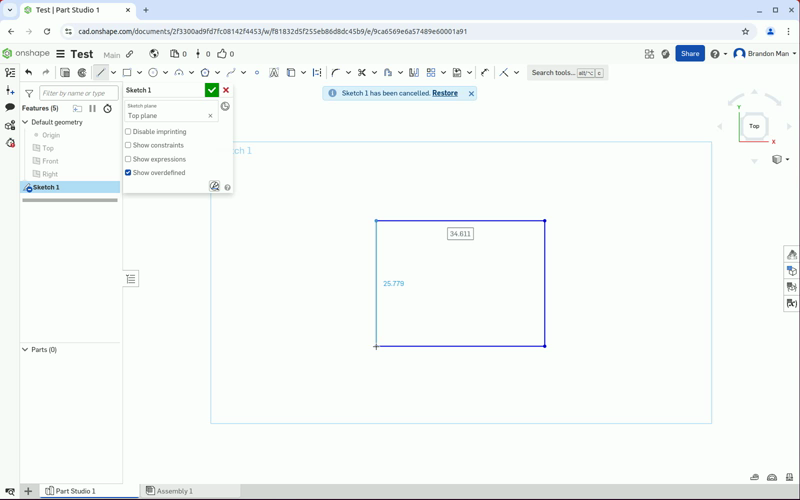
key_up(shift)
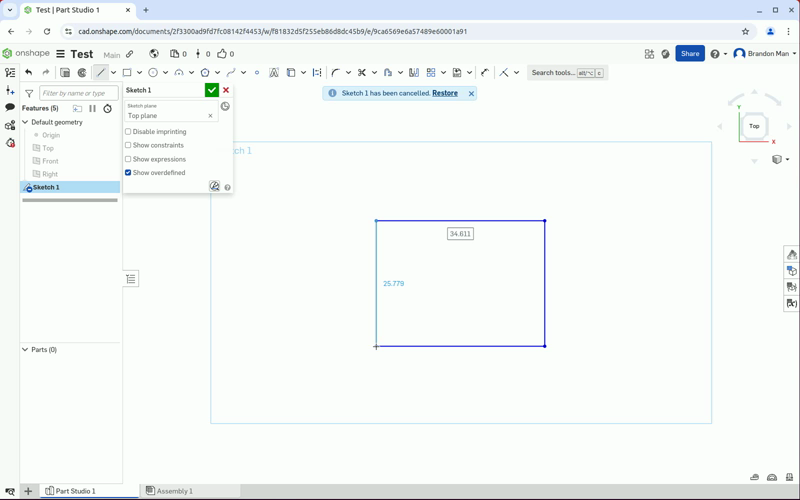
click(376, 346)
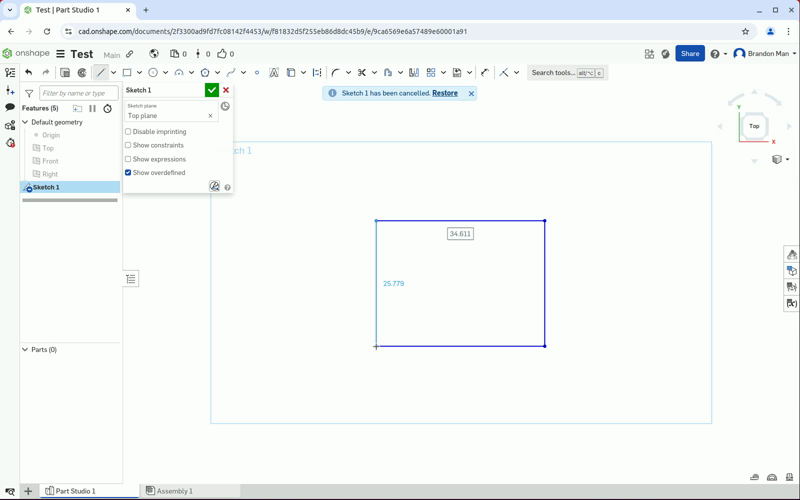
key(esc)
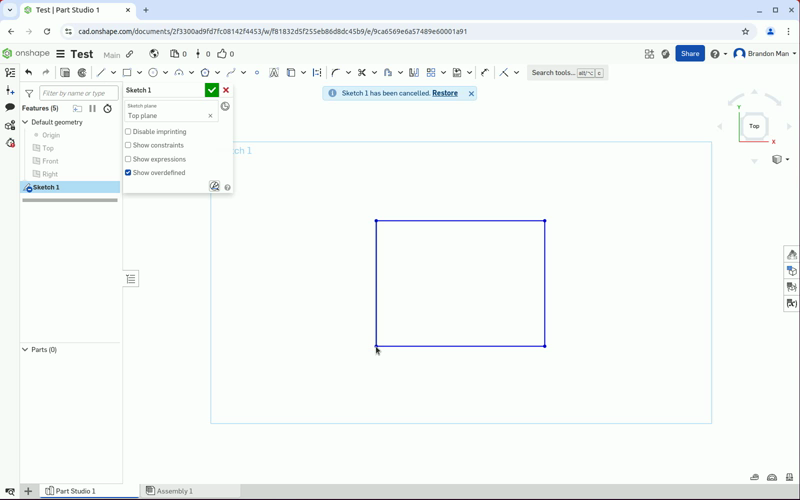
mouse_move(443, 257)
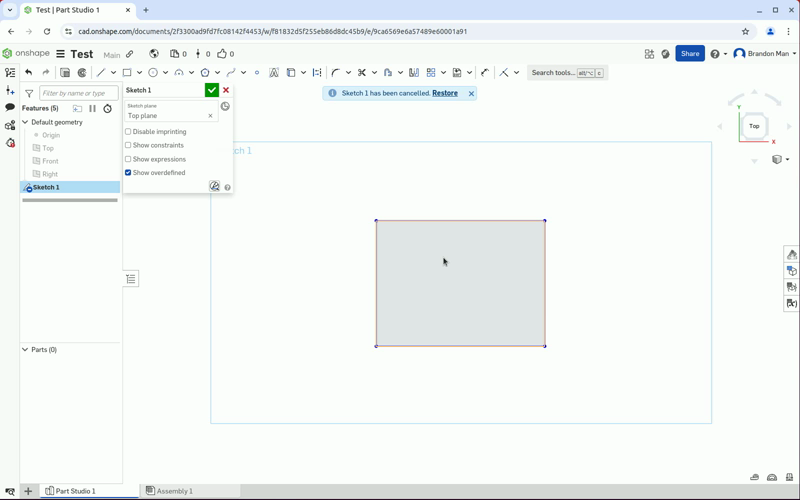
click(443, 257)
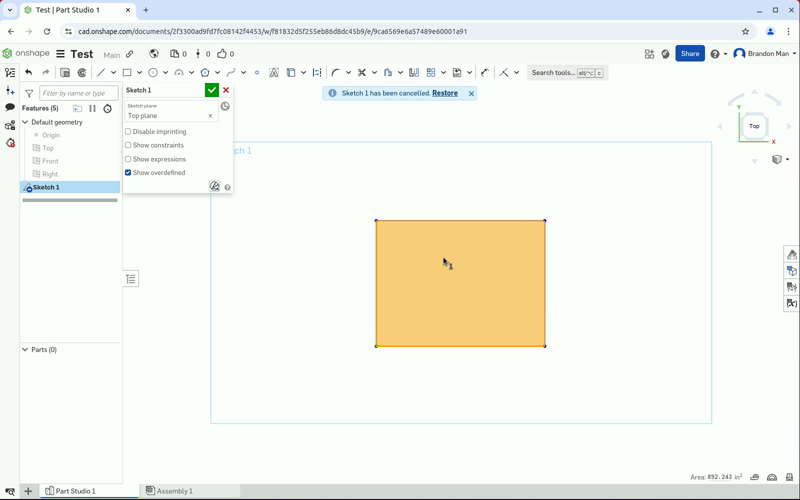
mouse_move(73, 352)
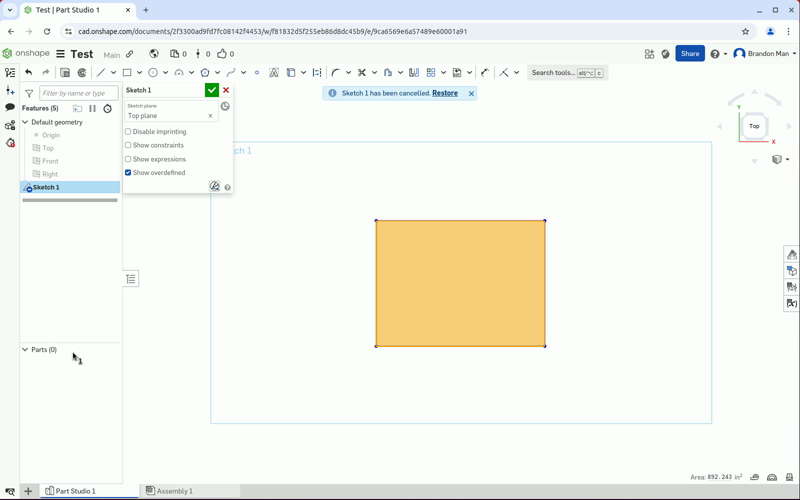
key(shift+y)
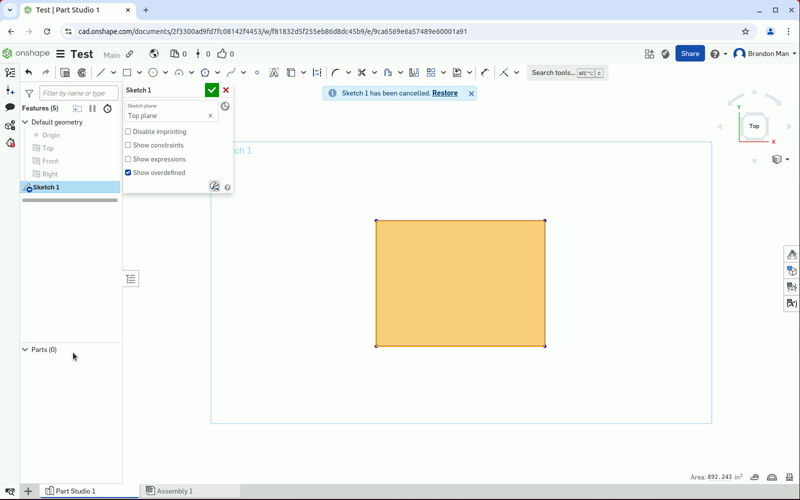
key(shift+e)
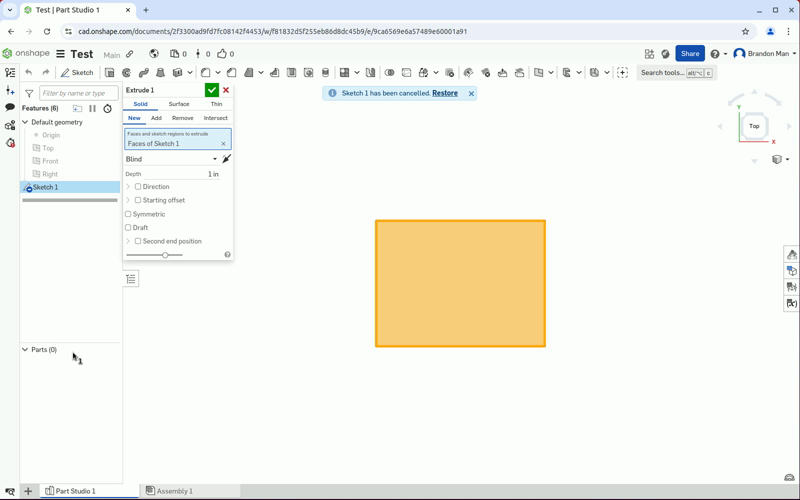
mouse_move(143, 106)
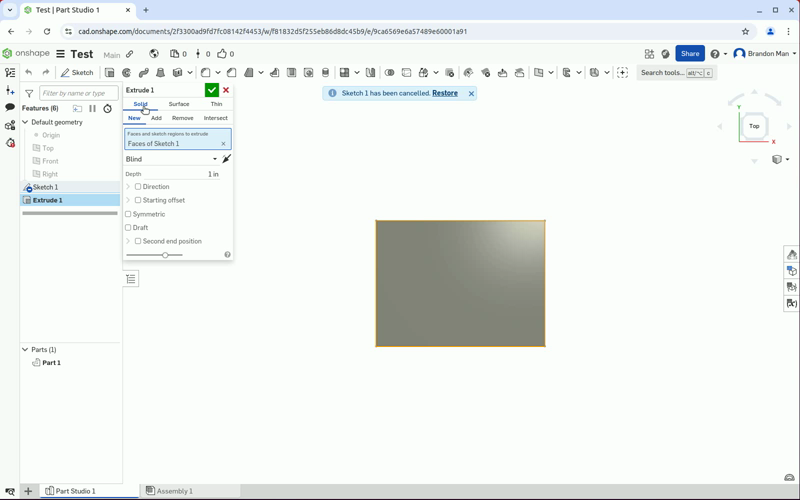
click(143, 106)
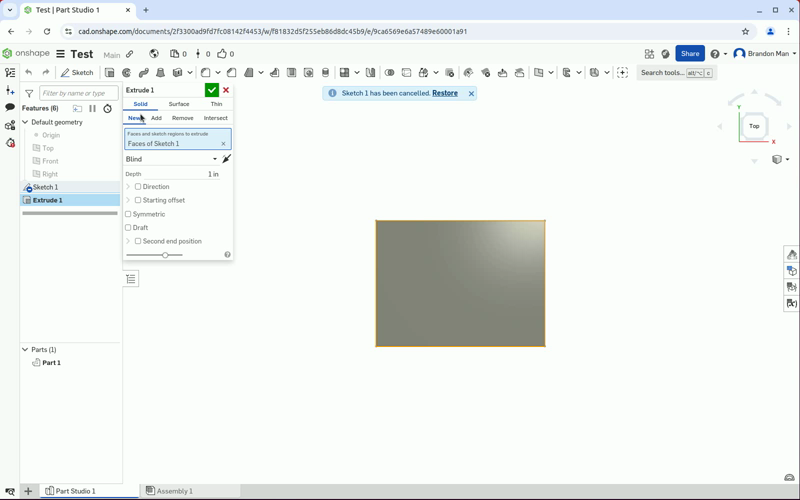
mouse_move(137, 120)
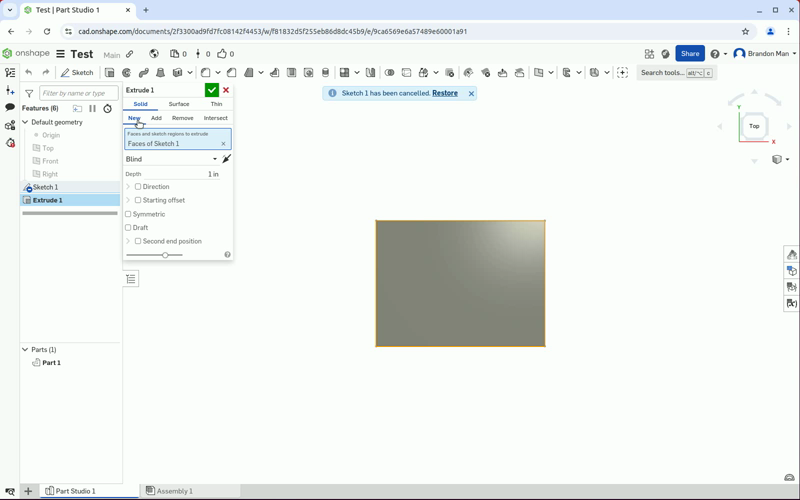
click(137, 120)
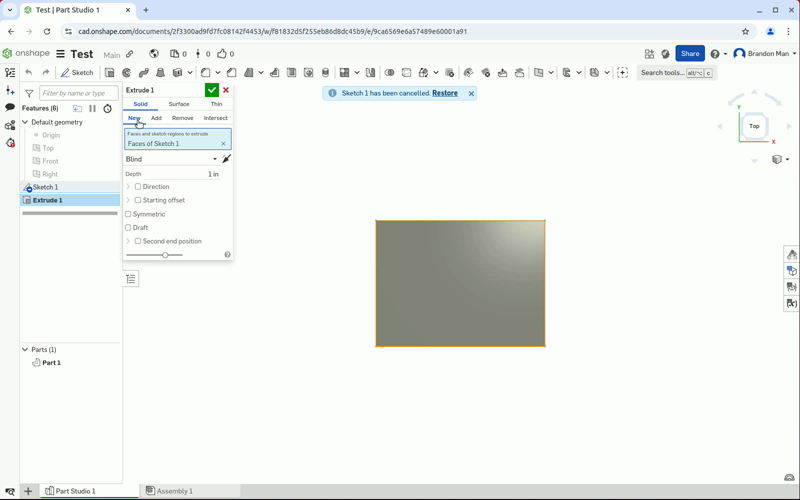
key(tab, 4)
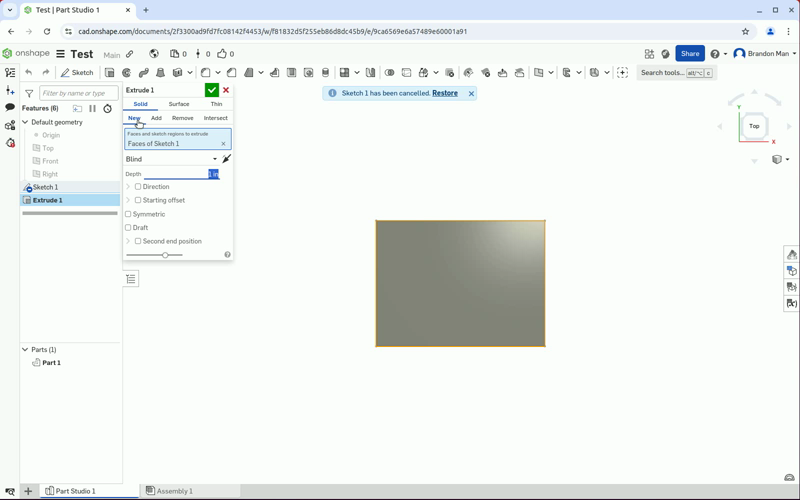
text(23.108)
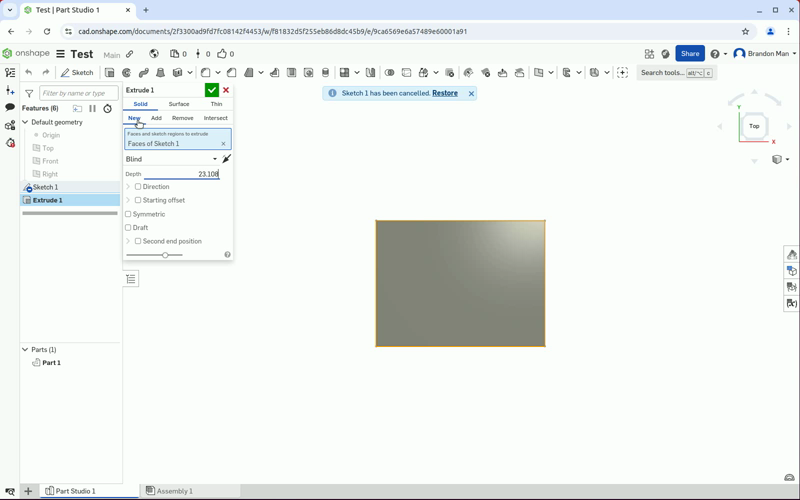
key(enter)
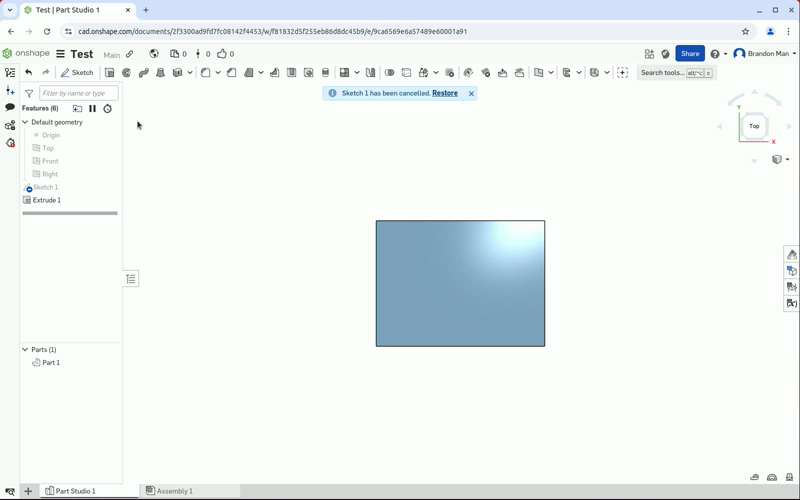
key(shift+h)
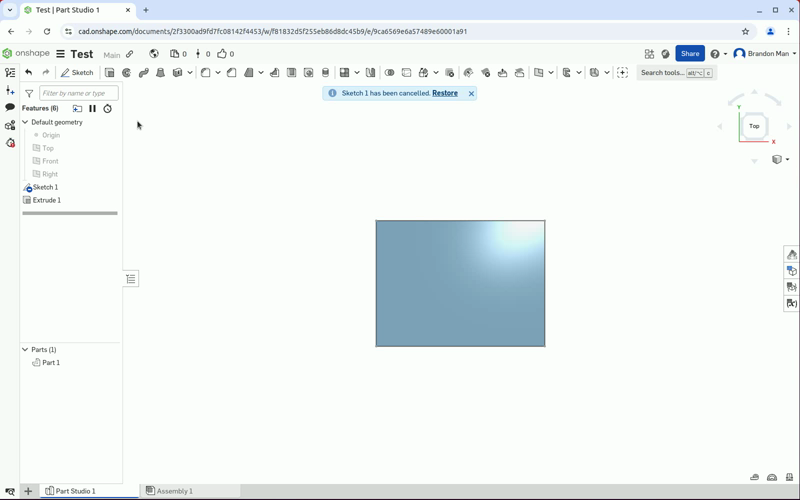
key(shift+h)
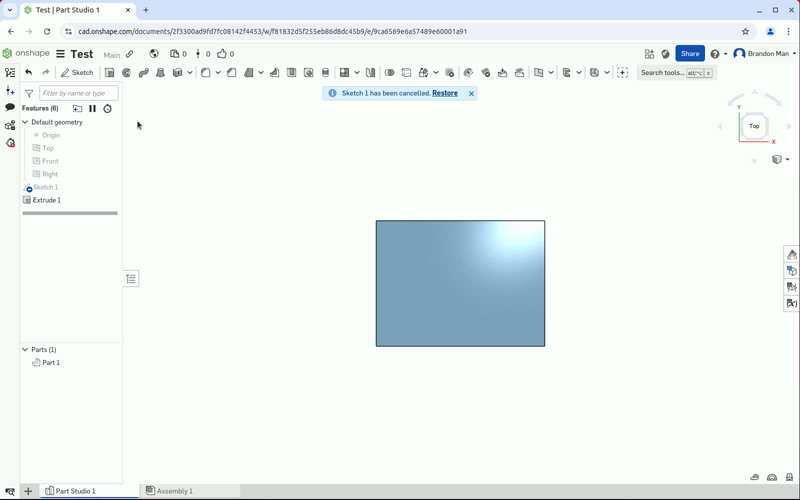
mouse_move(73, 189)
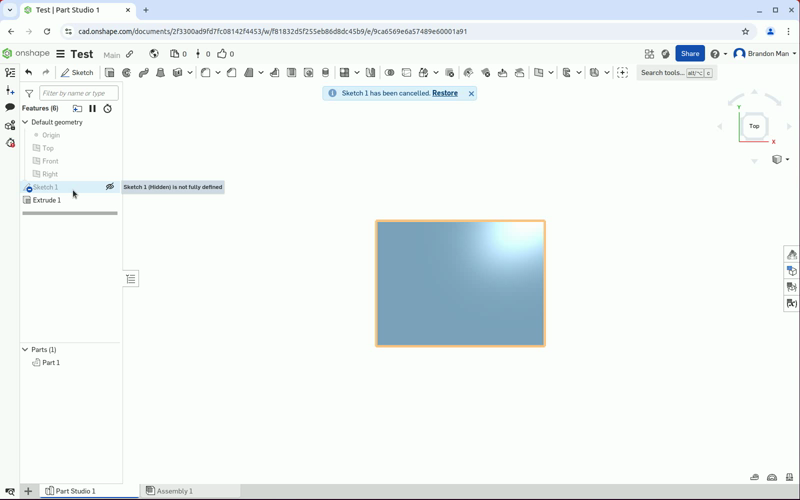
click(73, 189)
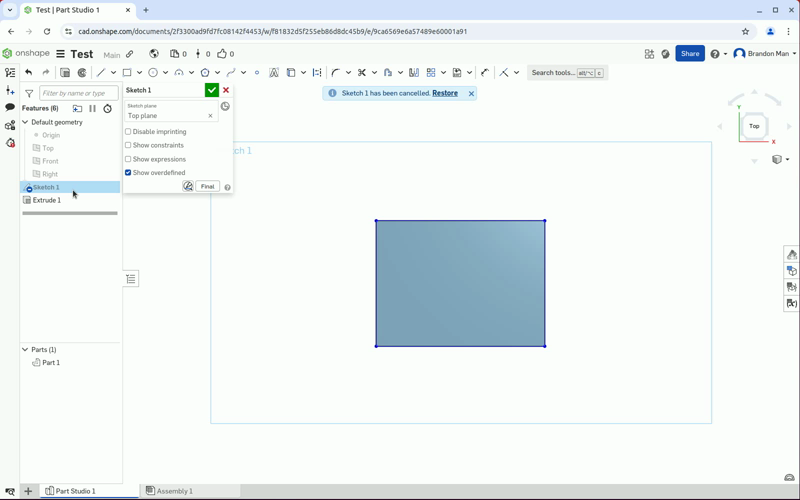
mouse_move(229, 92)
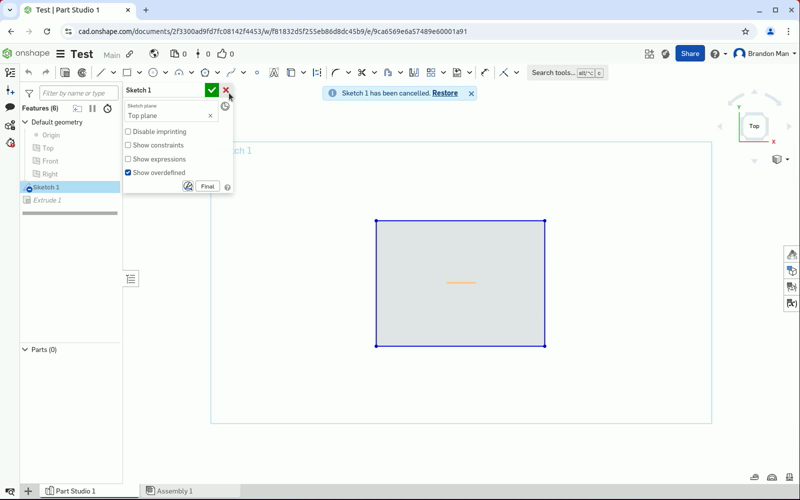
click(229, 92)
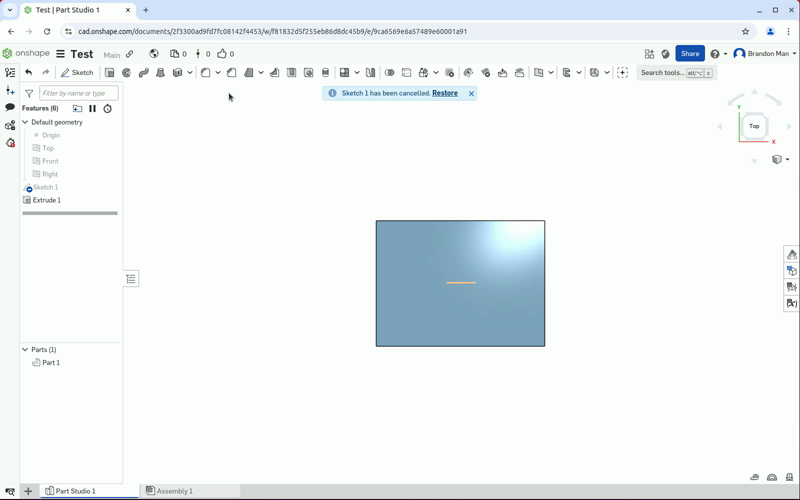
mouse_move(73, 352)
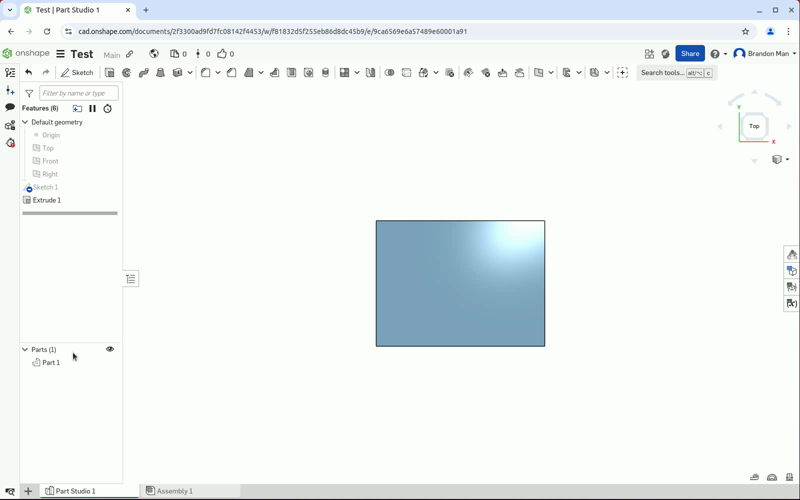
key(y)
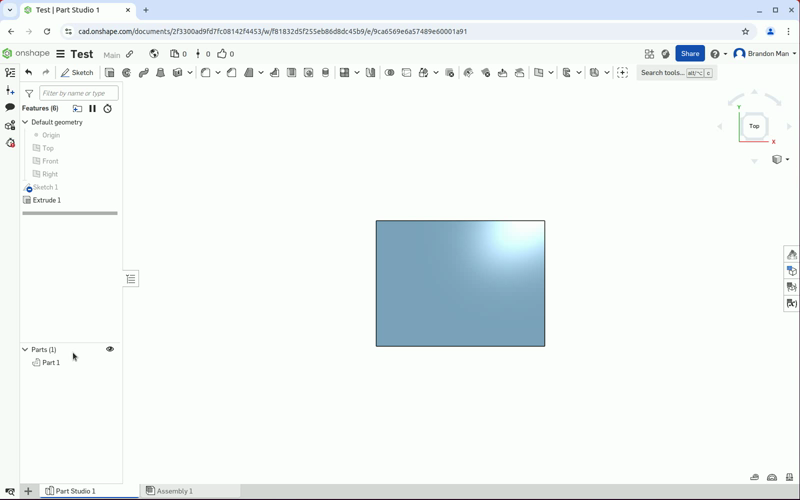
key(shift+p)
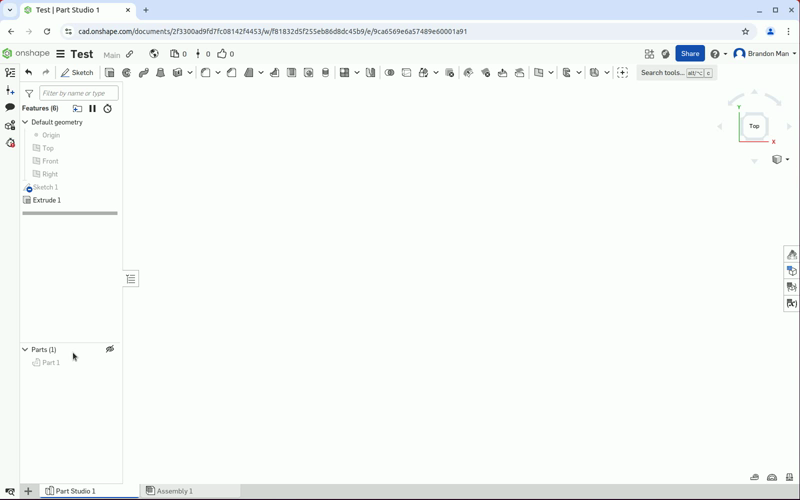
key(space)
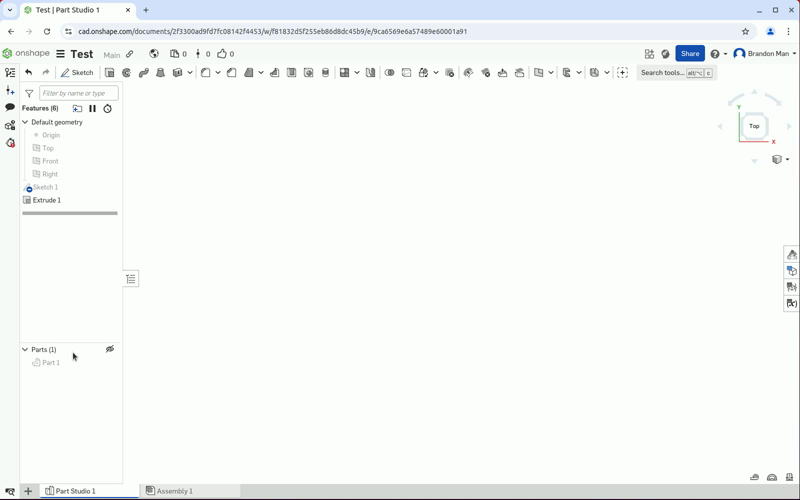
key_down(shift)
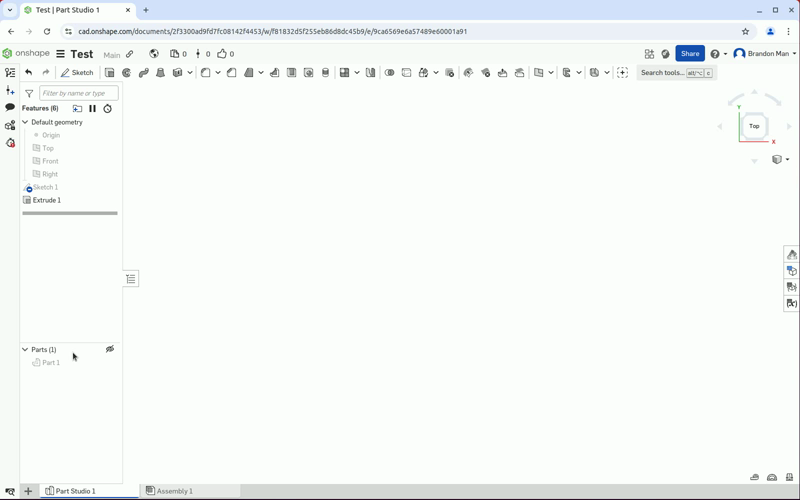
key(up)
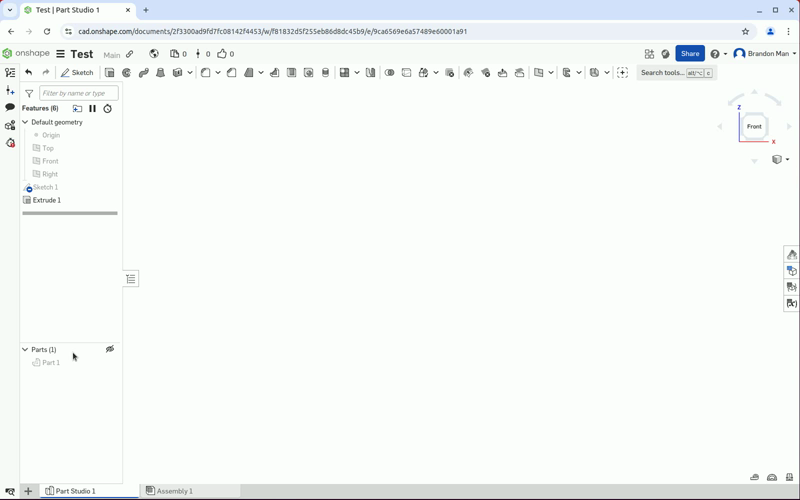
key_up(shift)
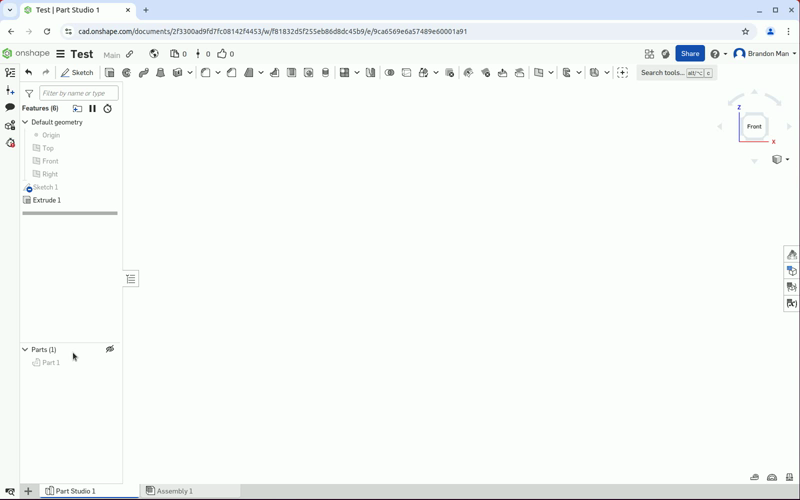
mouse_move(73, 352)
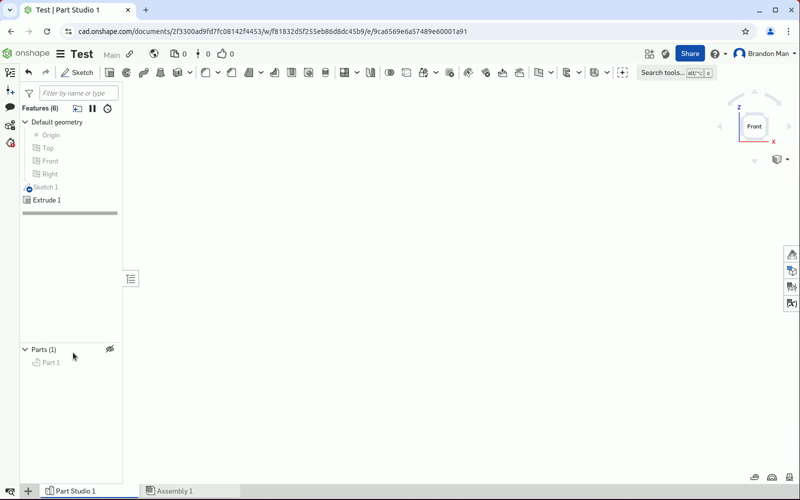
key(shift+y)
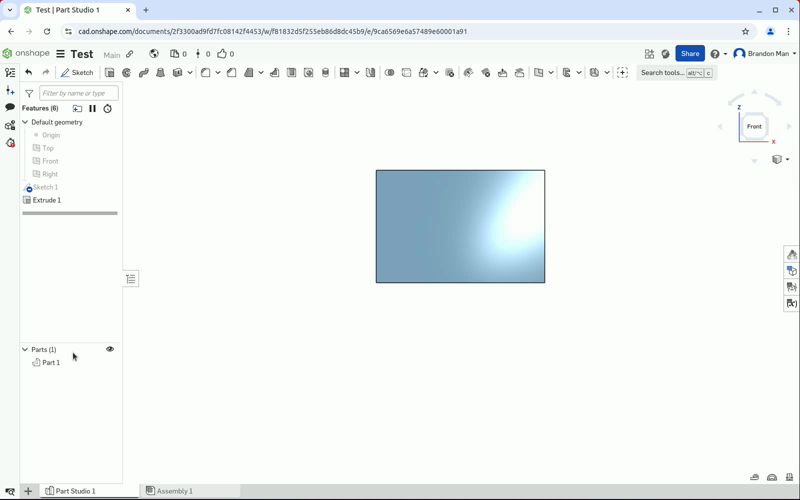
mouse_move(541, 75)
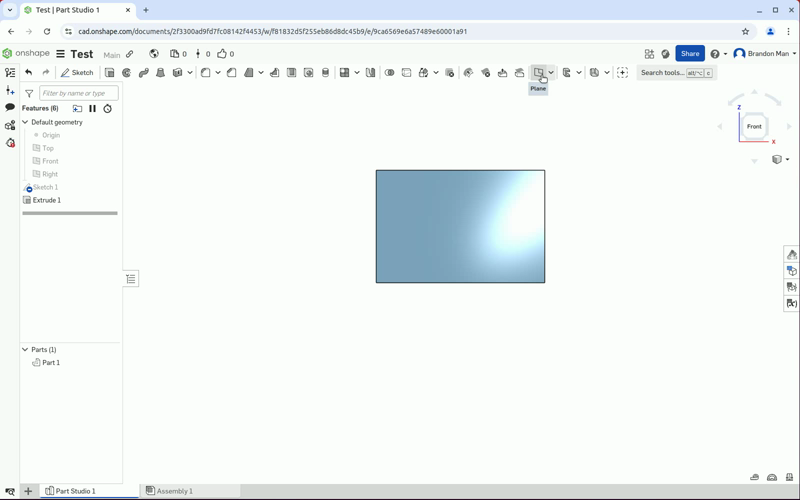
click(541, 75)
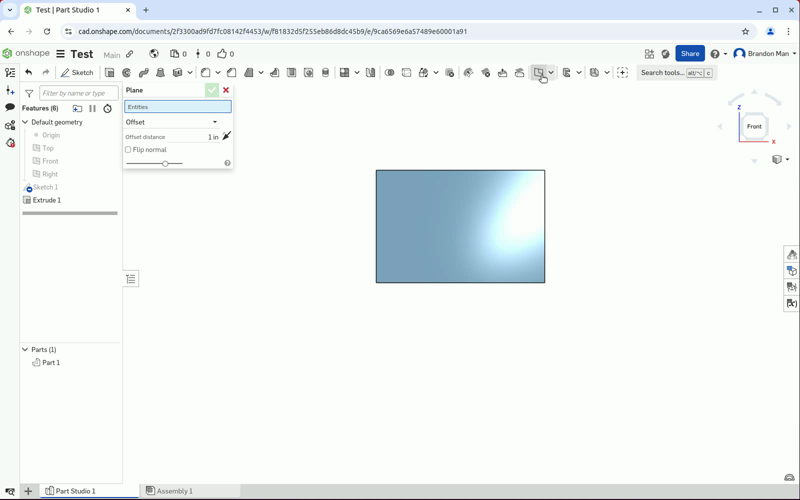
mouse_move(73, 163)
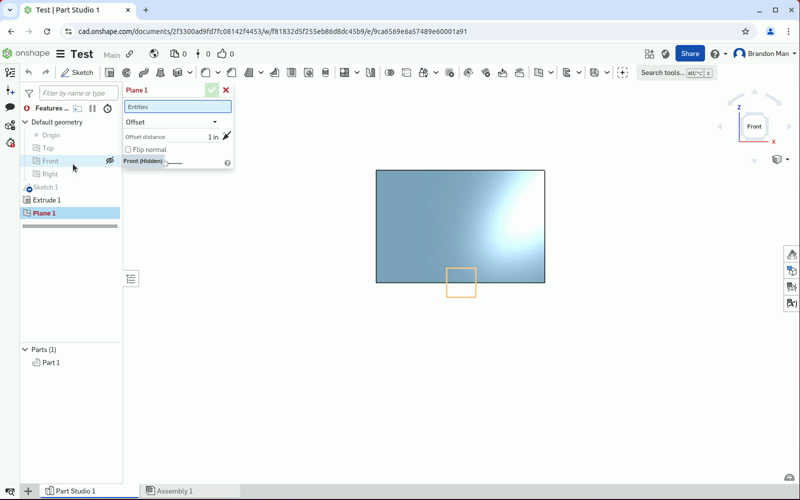
click(73, 163)
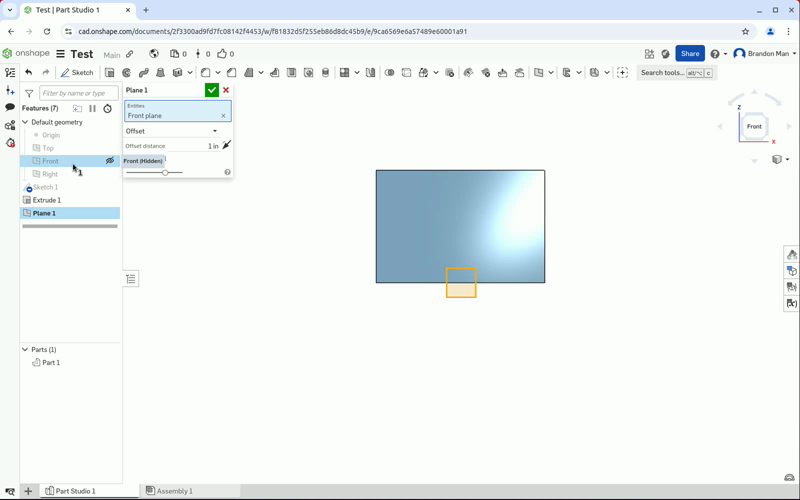
key(tab, 2)
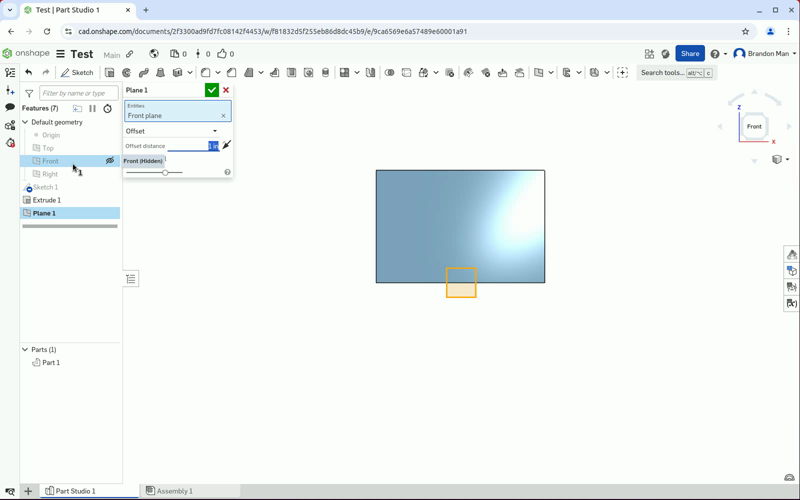
text(13.002)
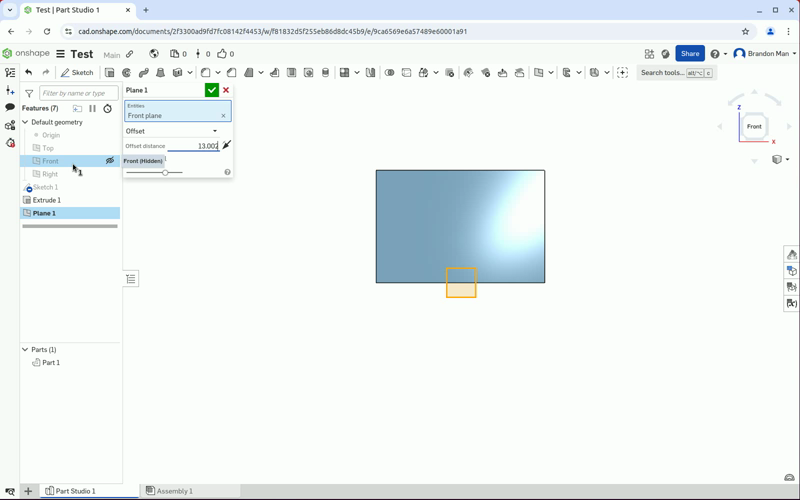
key(enter, 2)
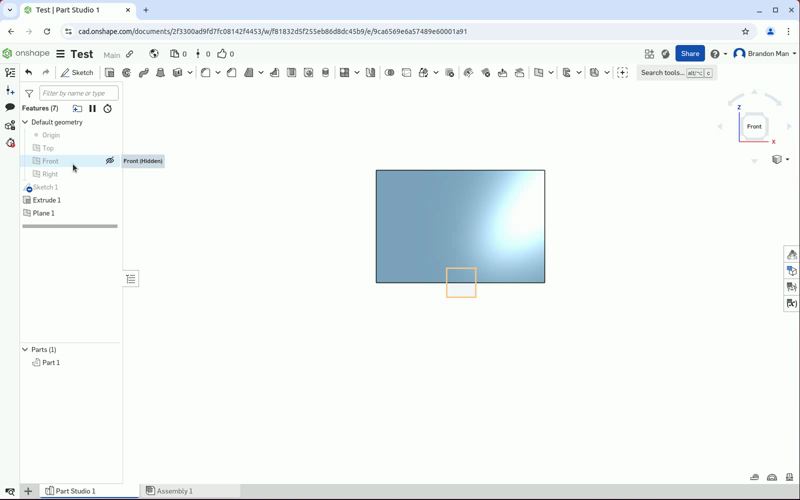
key(shift+s)
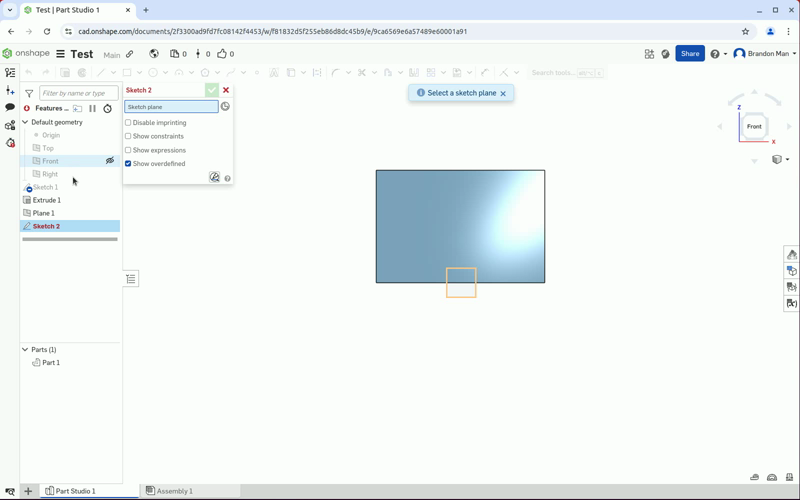
mouse_move(73, 215)
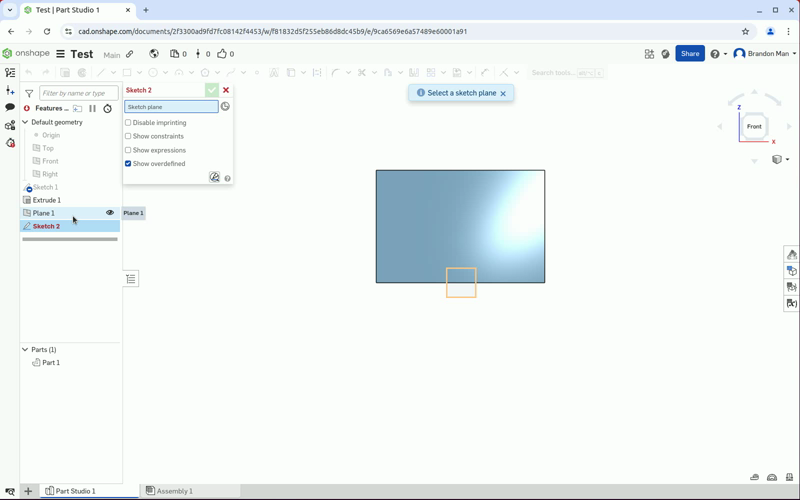
click(73, 215)
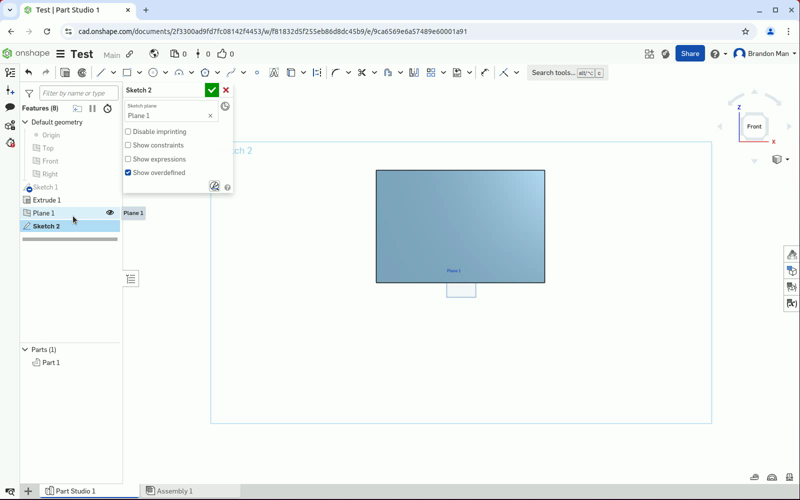
mouse_move(73, 352)
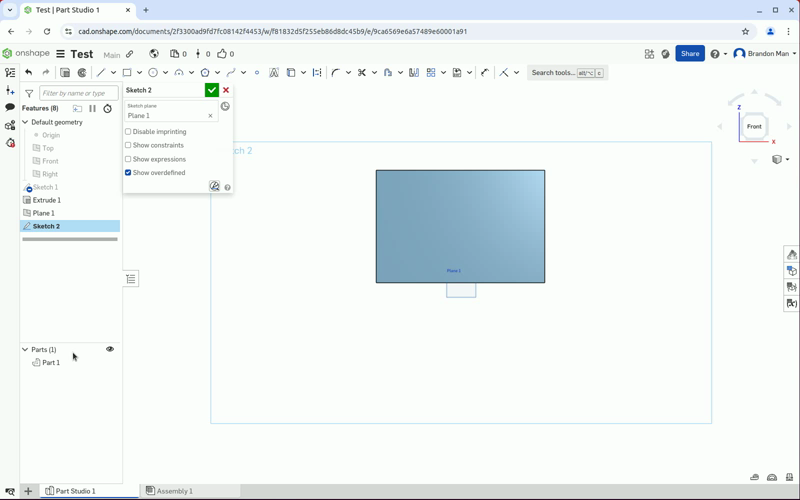
key(y)
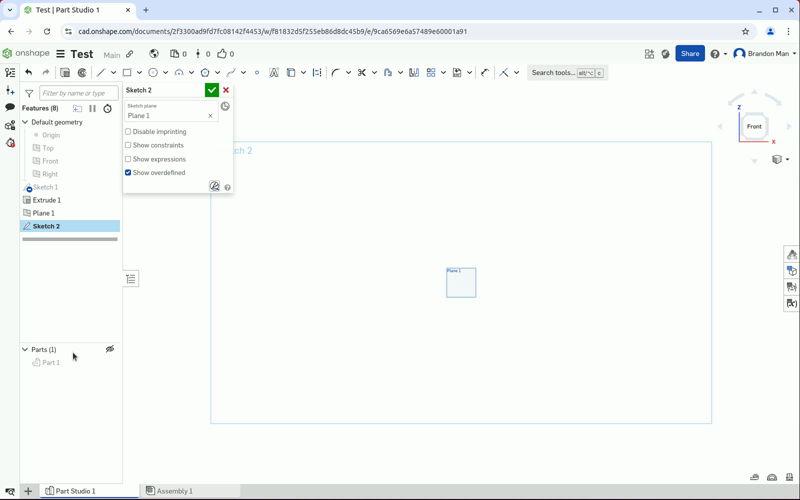
key(l)
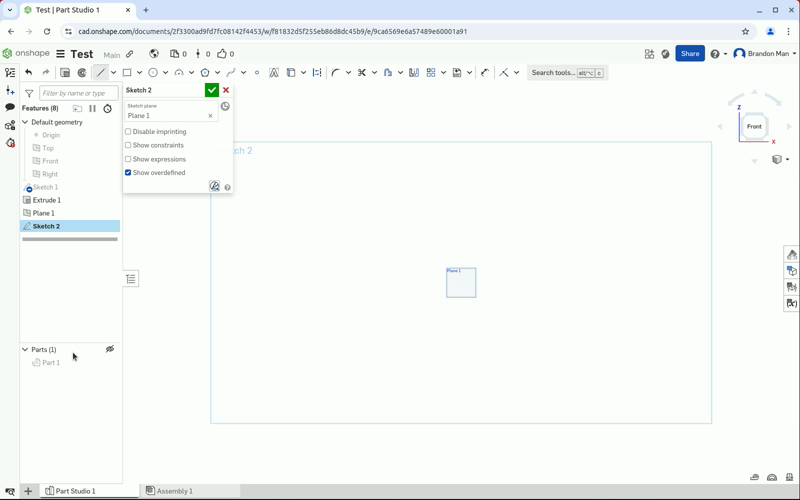
key_down(shift)
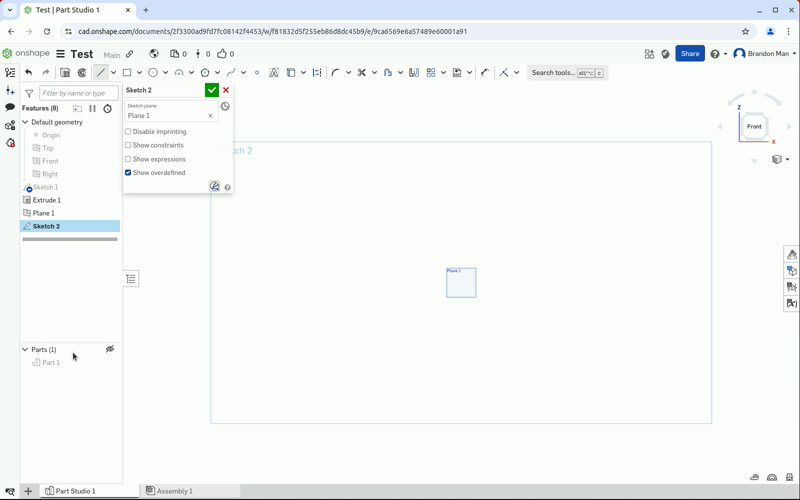
mouse_move(377, 281)
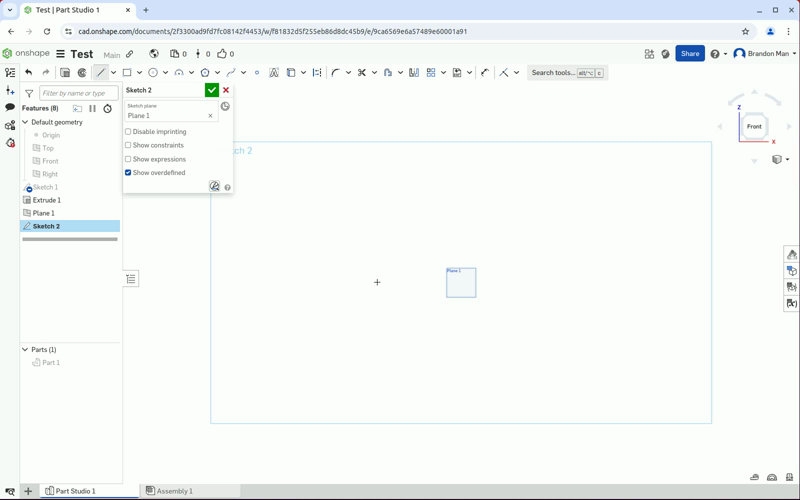
click(377, 281)
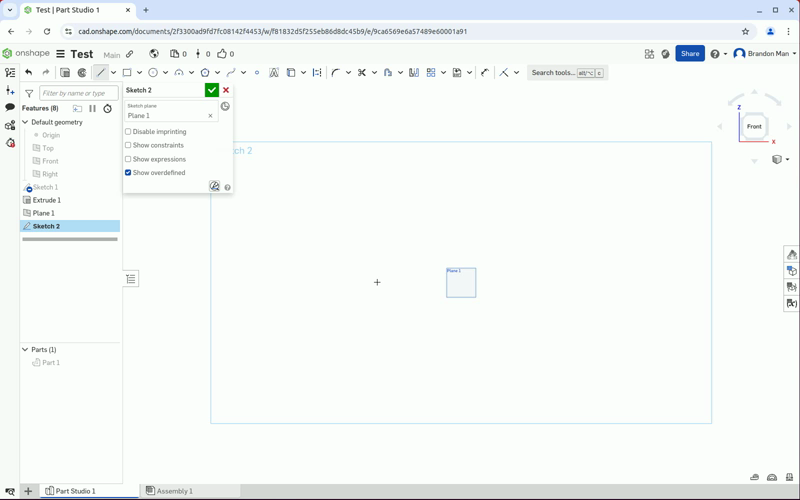
key_up(shift)
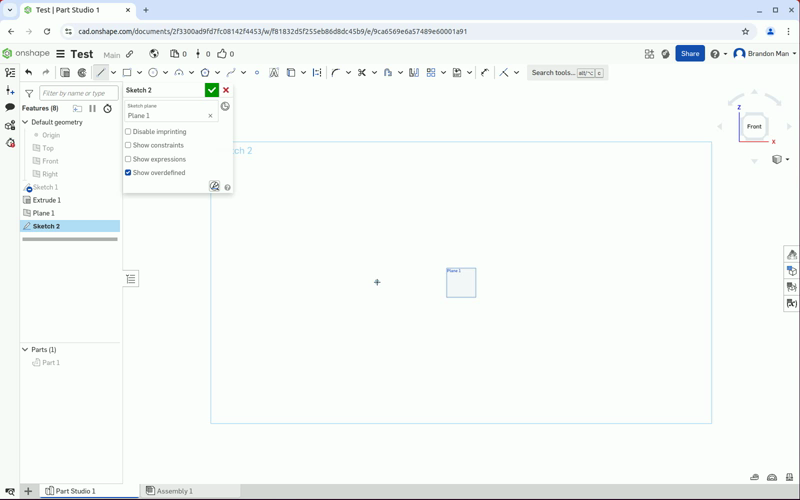
key_down(shift)
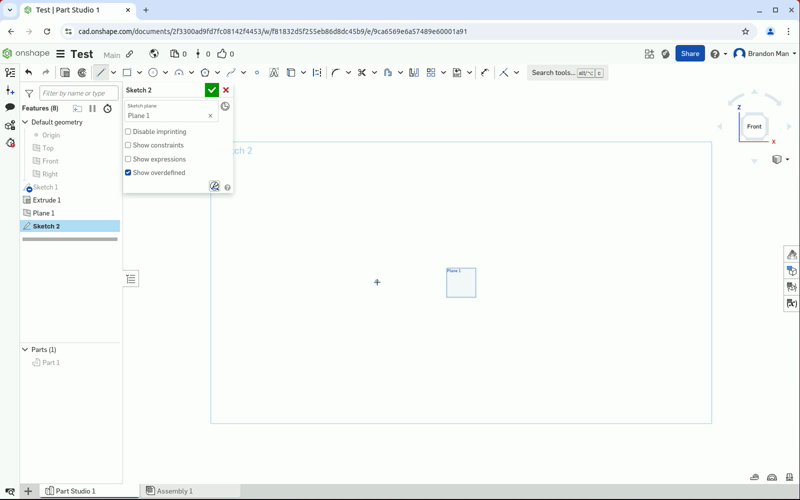
mouse_move(543, 281)
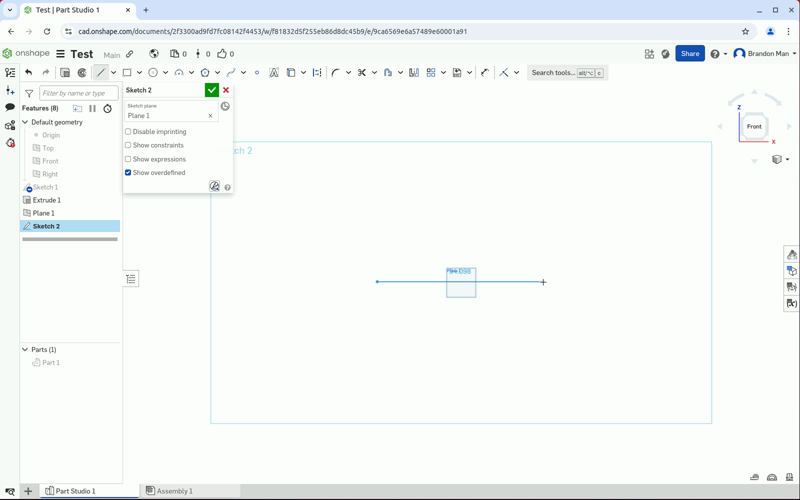
click(543, 281)
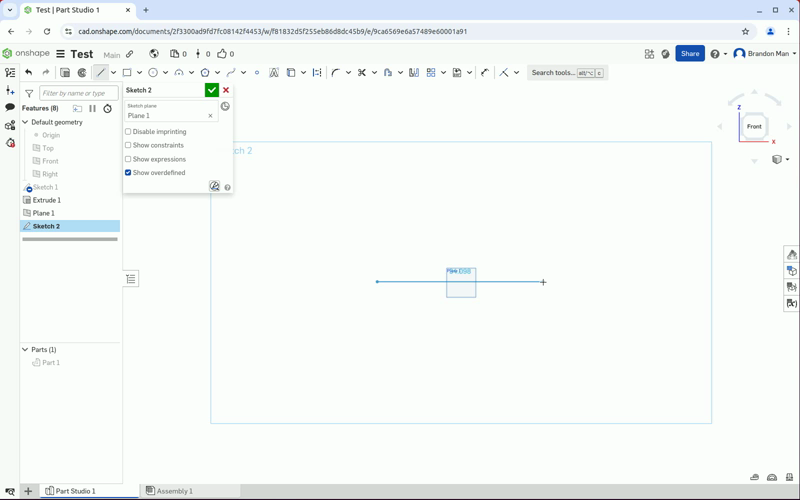
key_up(shift)
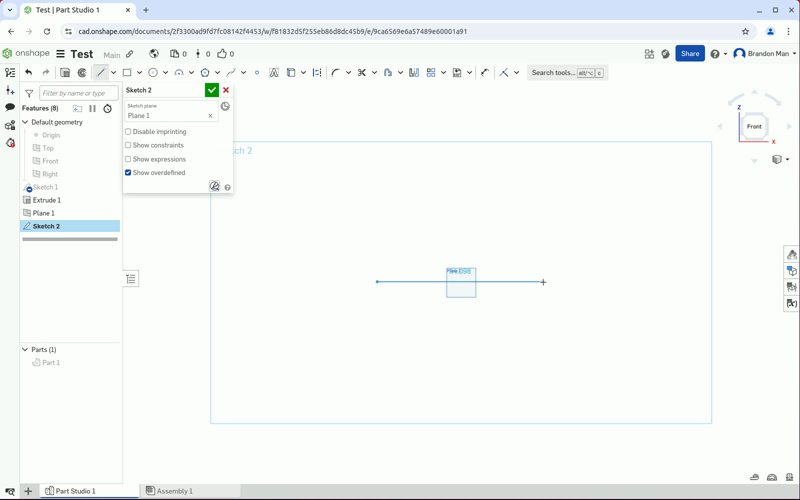
key_down(shift)
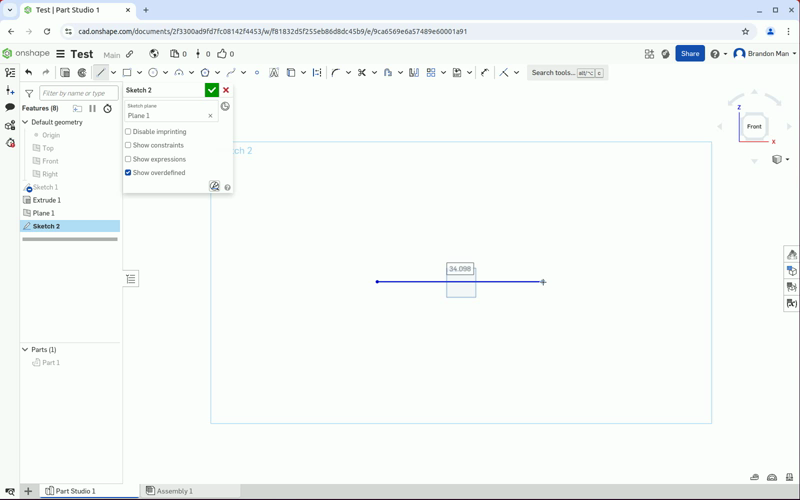
mouse_move(543, 171)
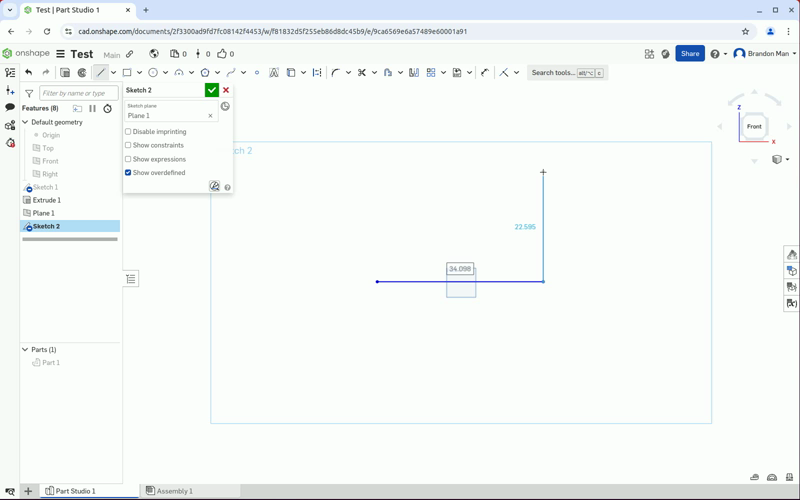
click(543, 171)
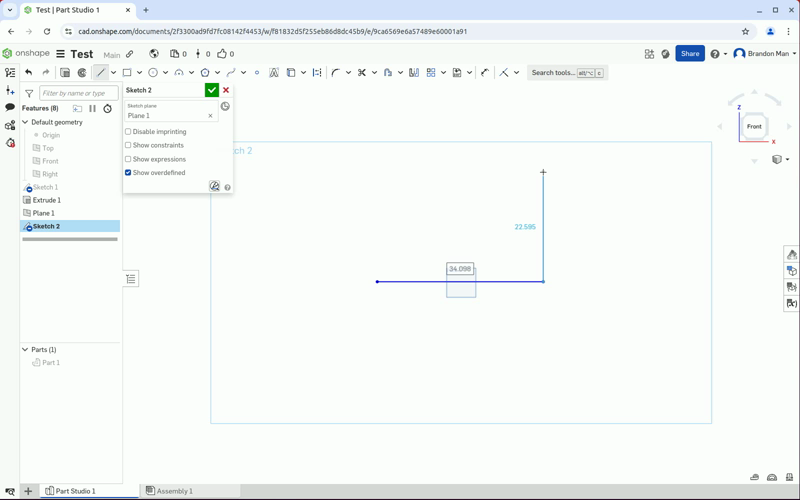
key_up(shift)
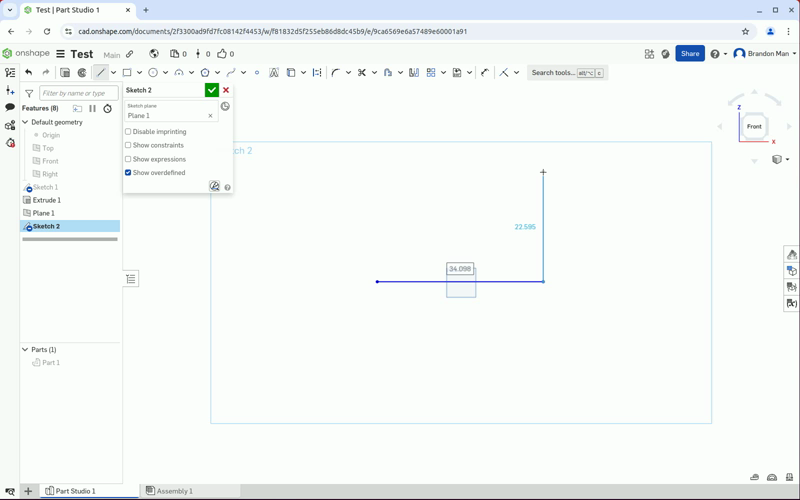
key_down(shift)
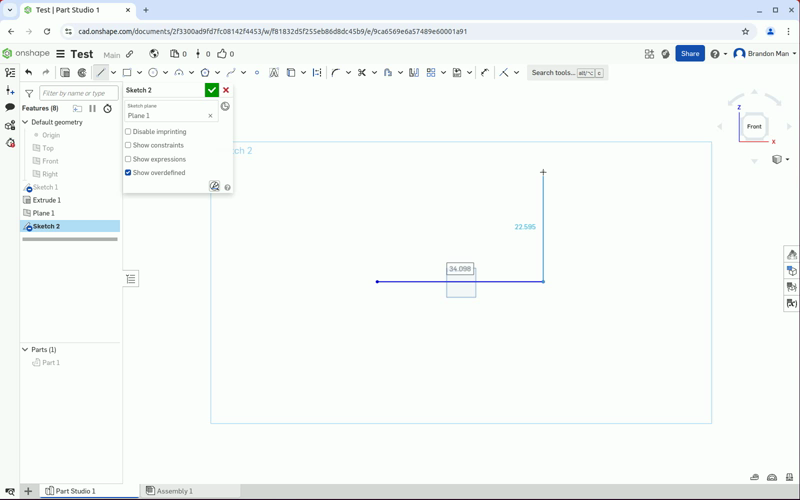
mouse_move(377, 171)
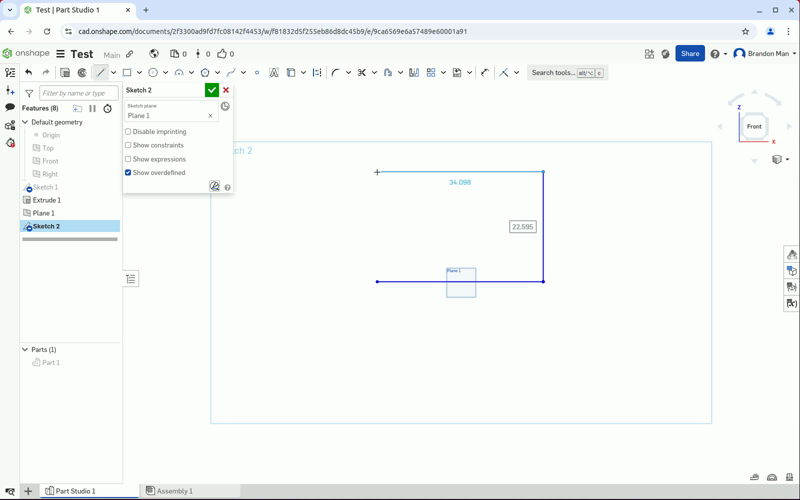
click(377, 171)
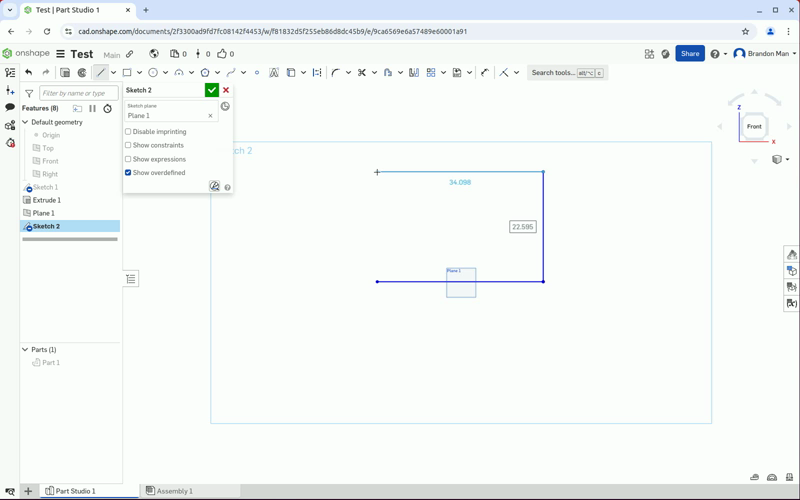
key_up(shift)
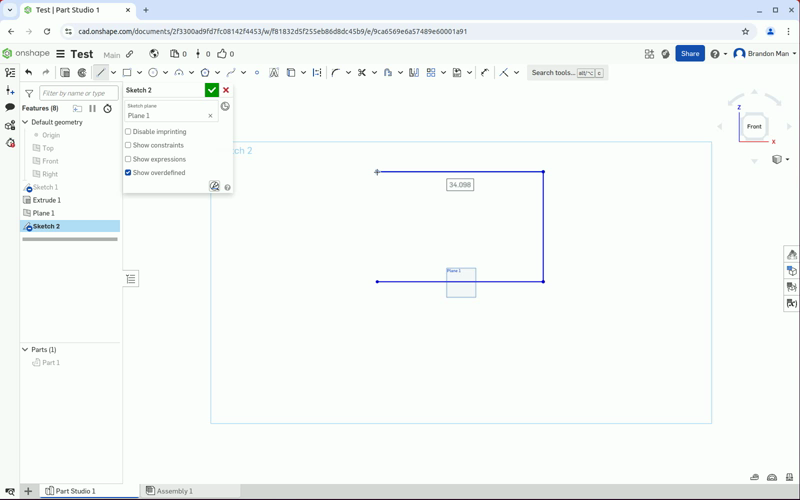
key_down(shift)
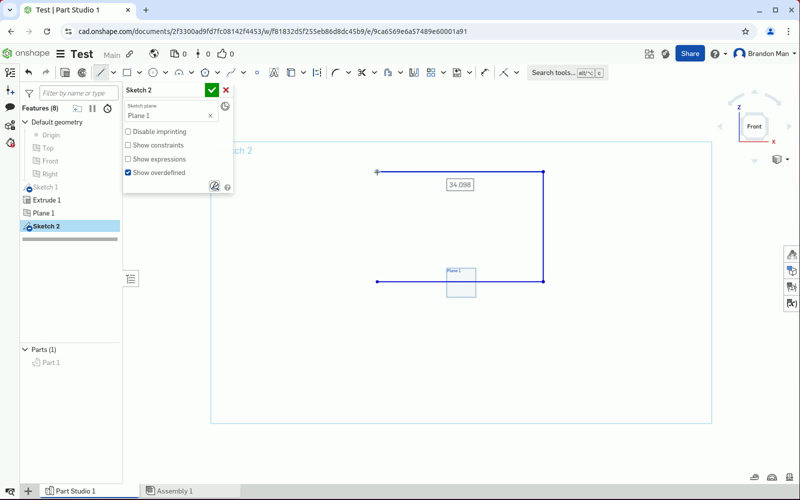
mouse_move(377, 281)
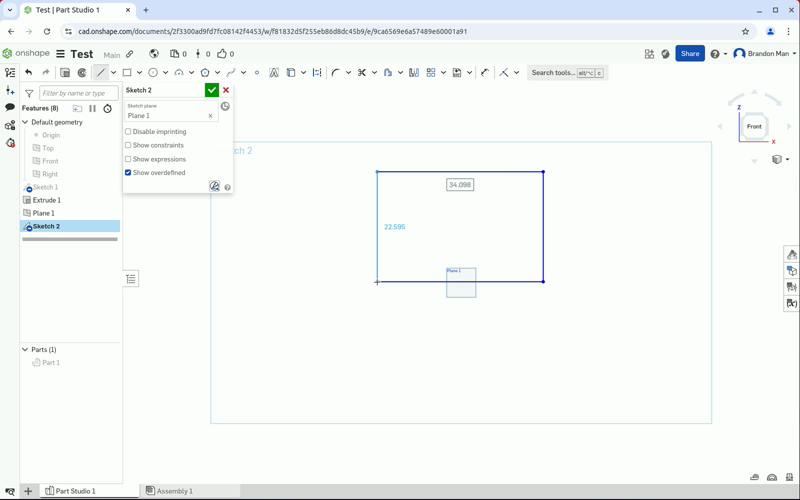
key_up(shift)
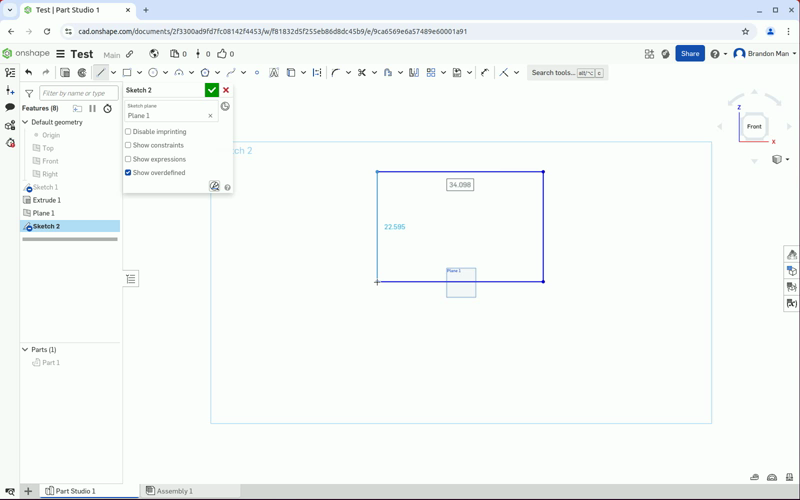
click(377, 281)
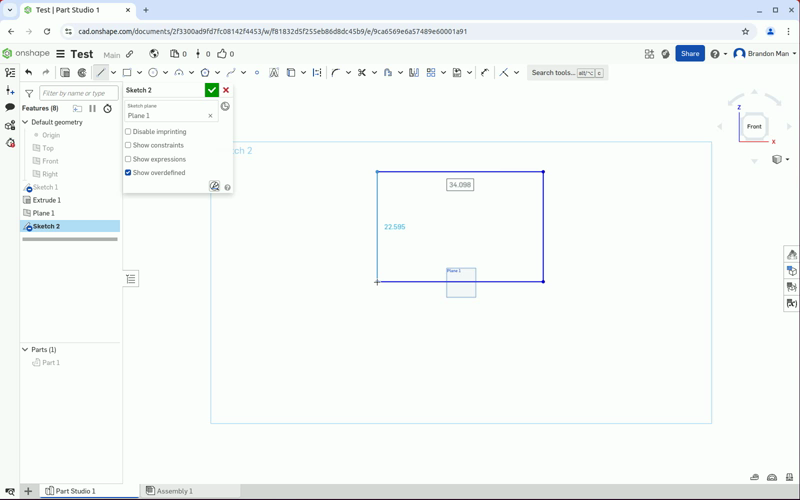
key(esc)
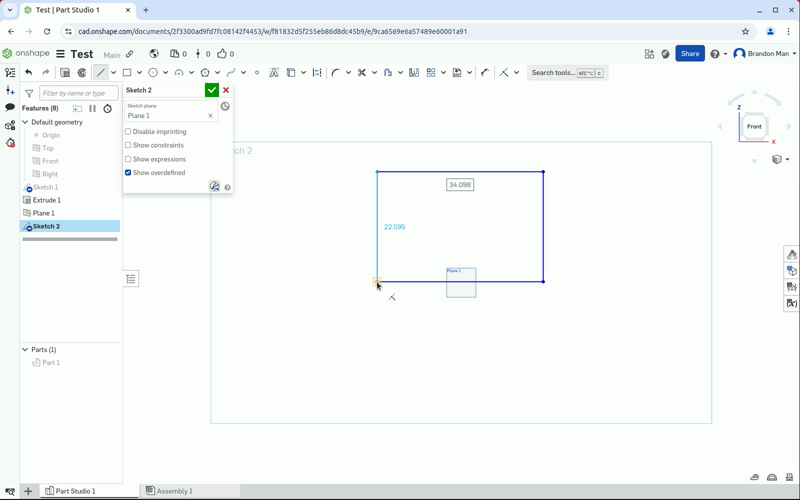
mouse_move(401, 215)
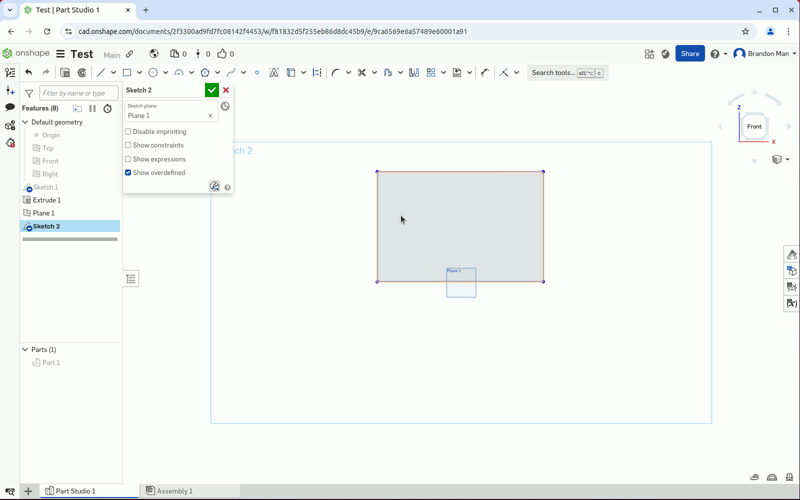
click(401, 215)
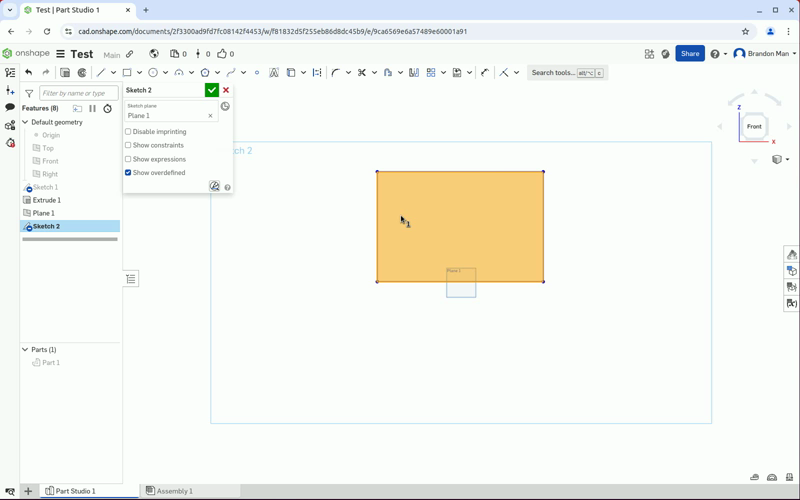
mouse_move(73, 352)
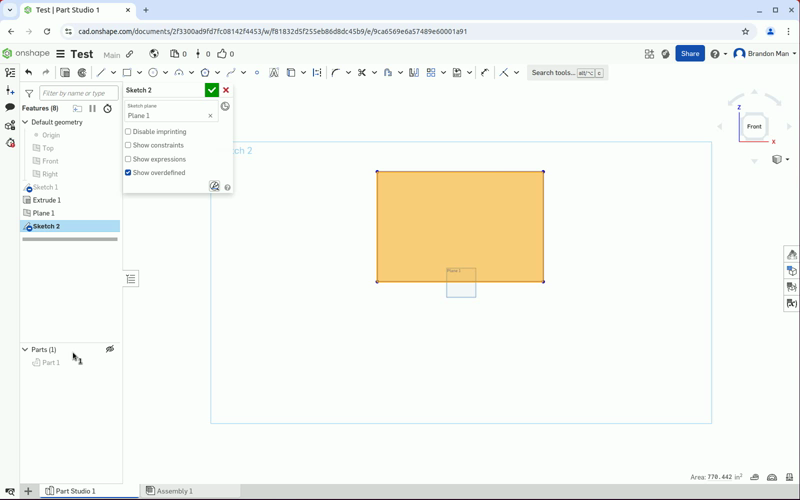
key(shift+y)
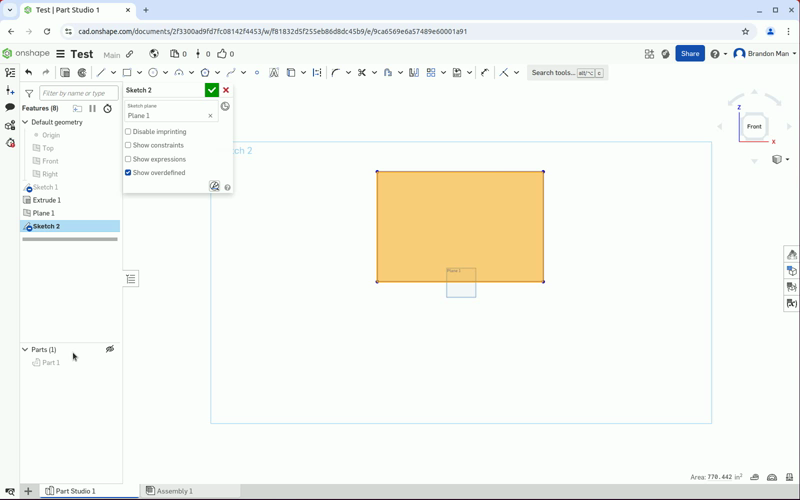
key(shift+e)
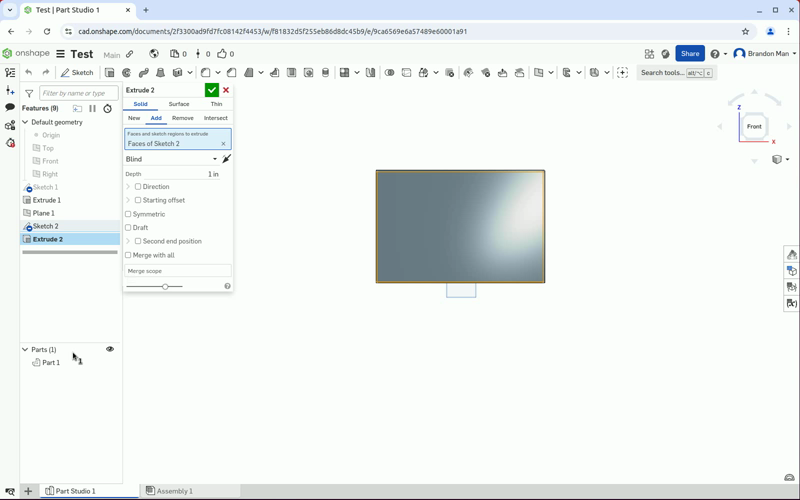
mouse_move(143, 106)
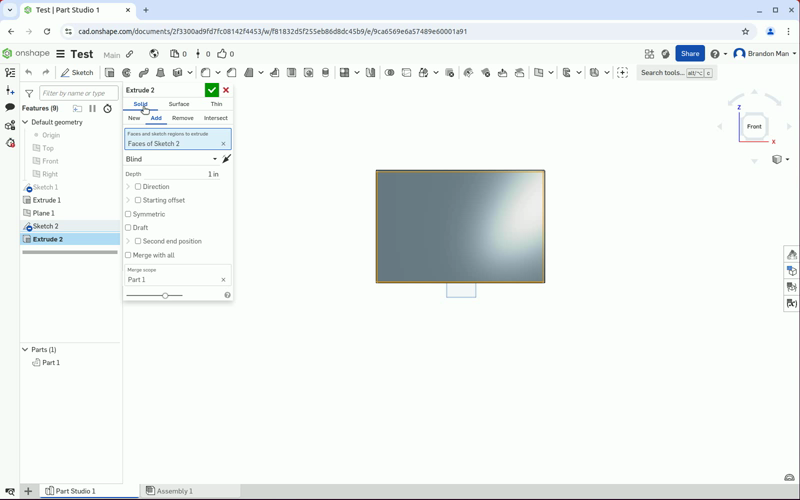
click(143, 106)
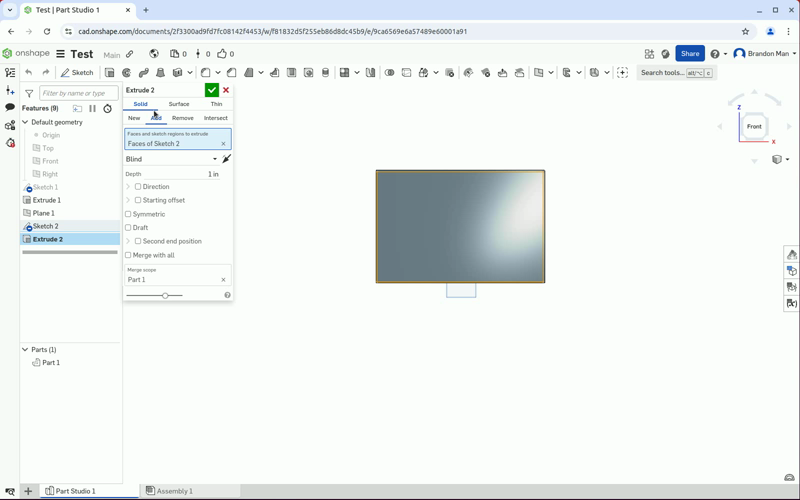
mouse_move(186, 120)
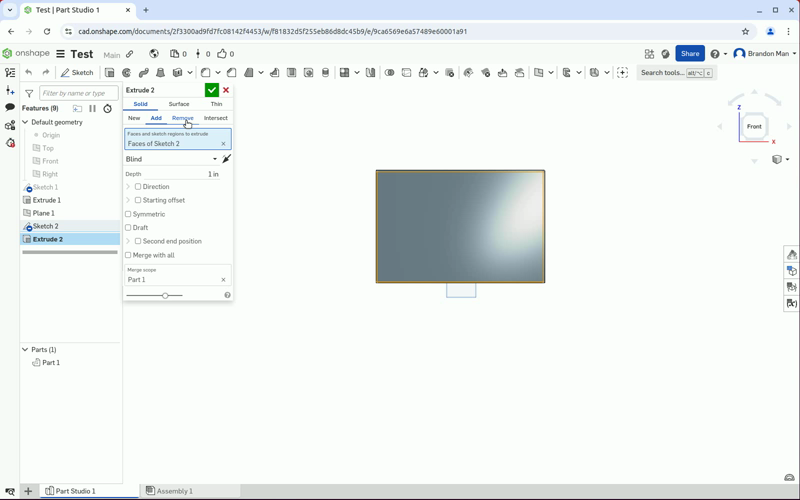
click(186, 120)
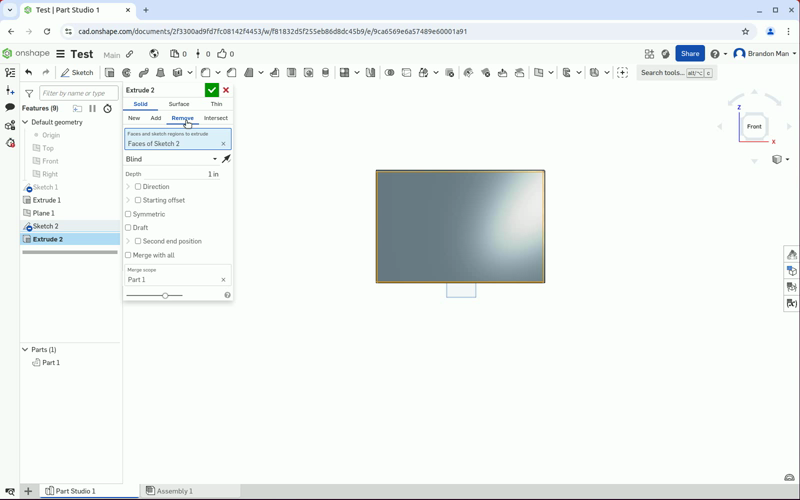
key(tab, 4)
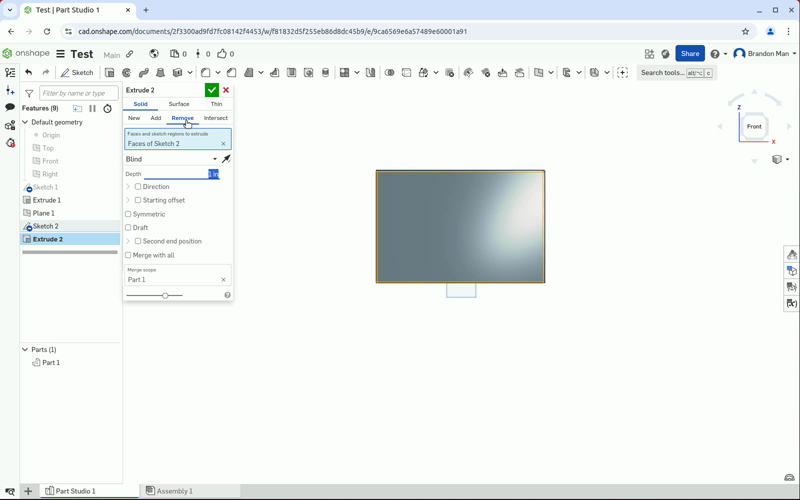
text(25.756)
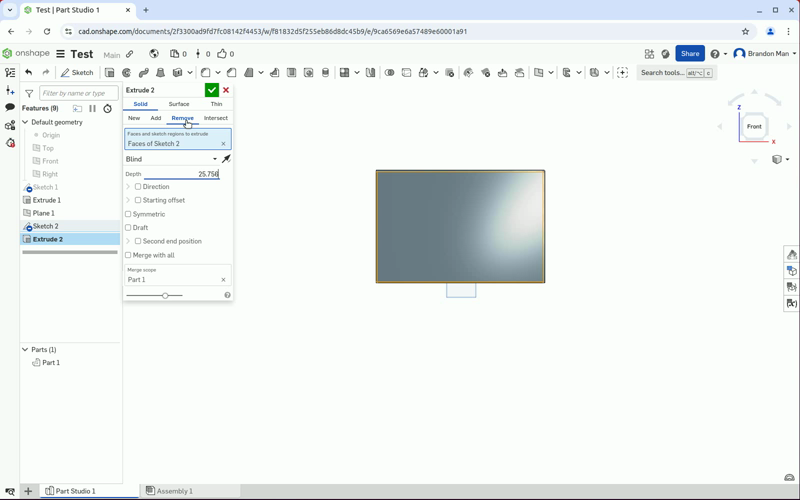
key(tab, 6)
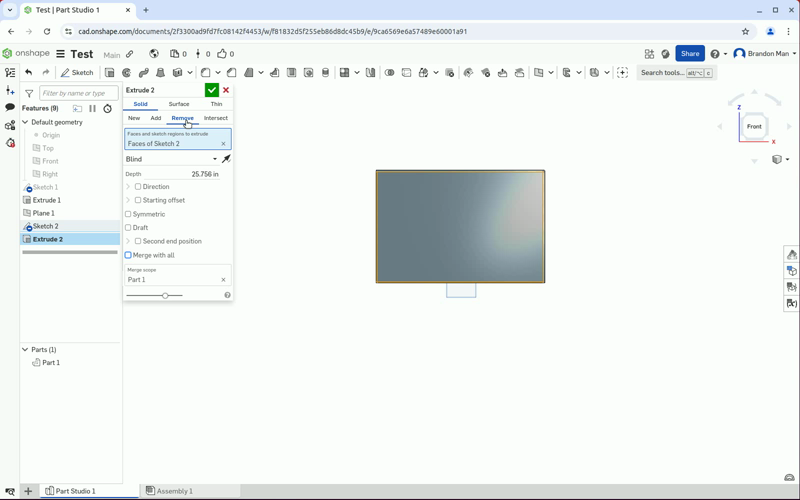
key(space)
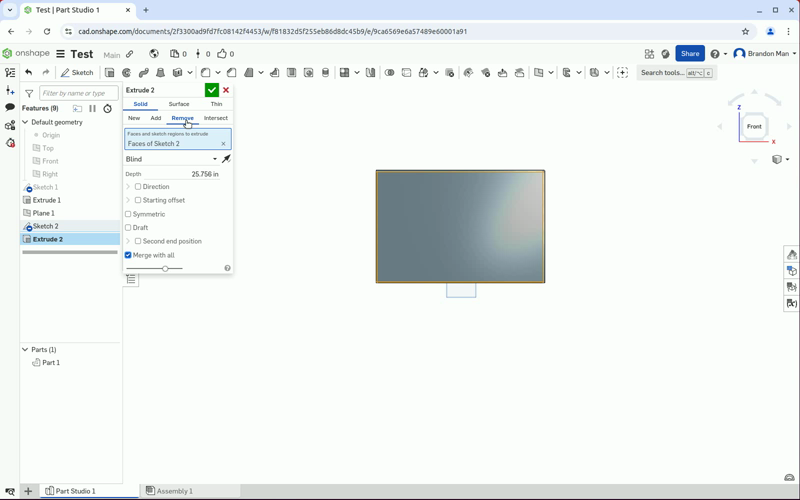
key(enter)
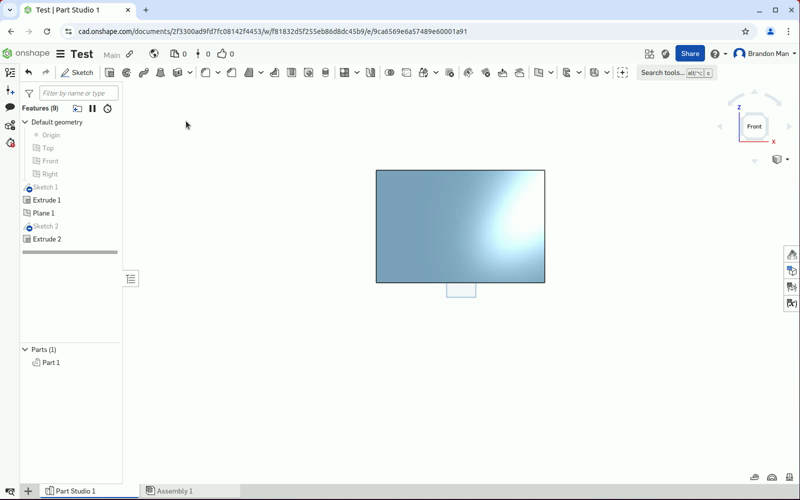
key(shift+h)
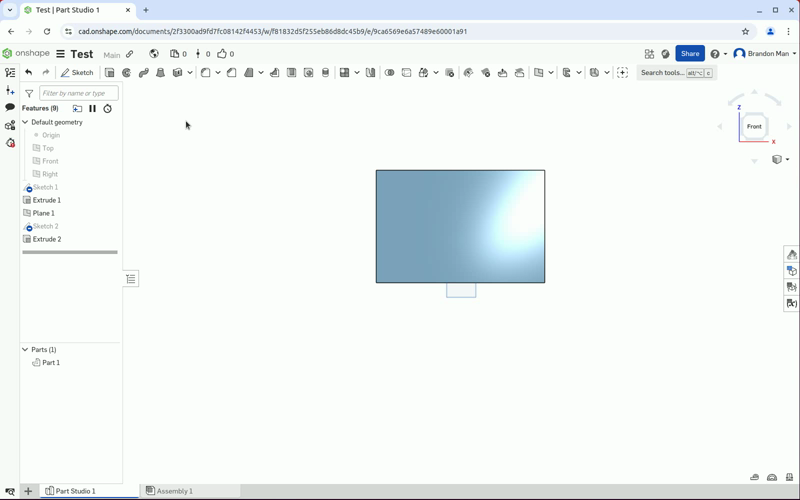
key(shift+h)
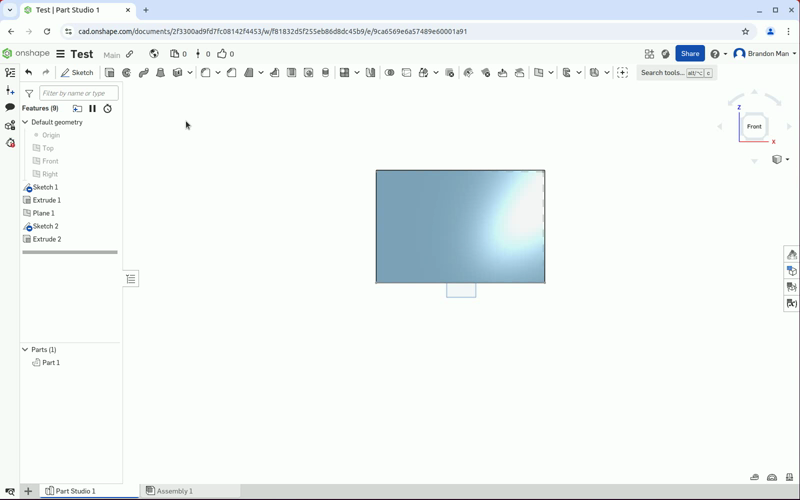
key(shift+7)
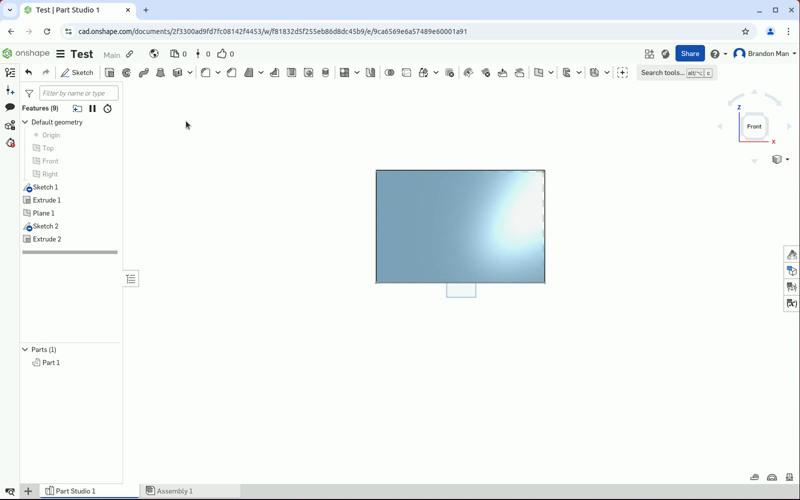
key(left, 2)
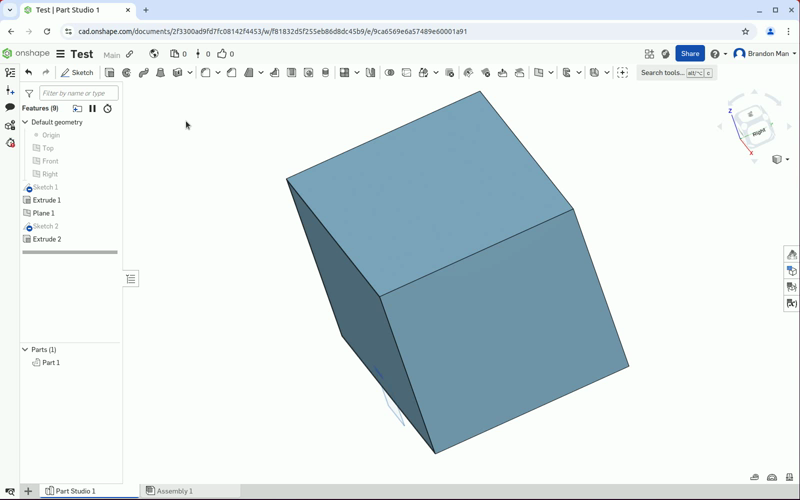
key(down, 2)
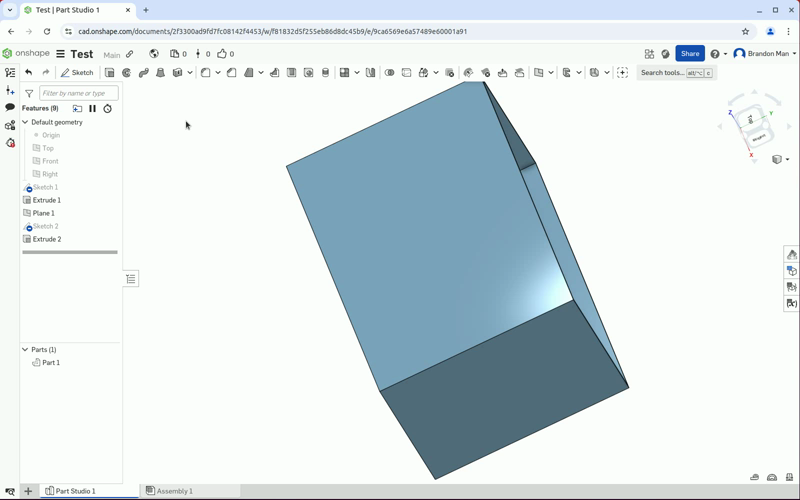
key(up, 2)
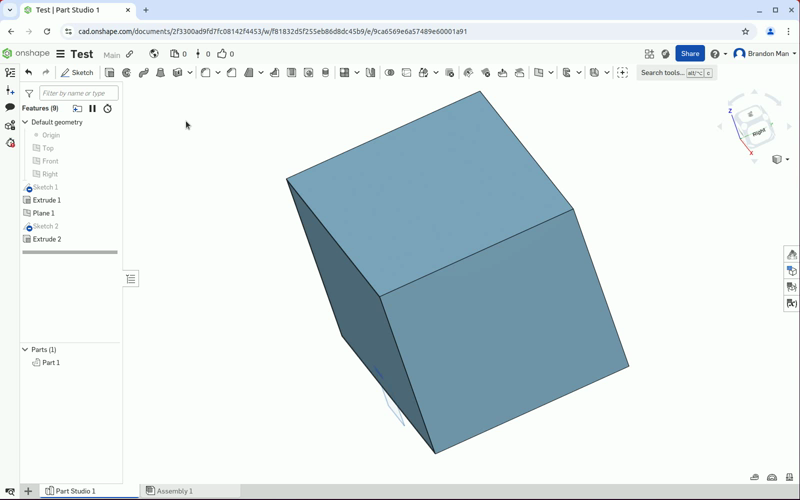
key(right, 2)
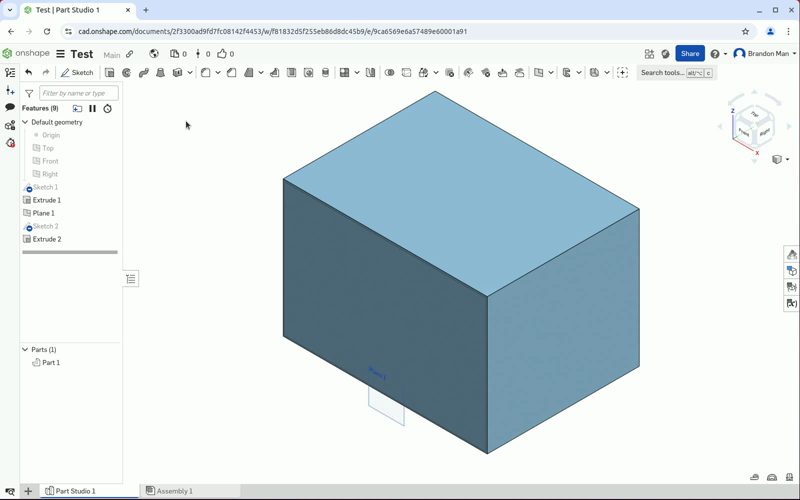
mouse_move(73, 189)
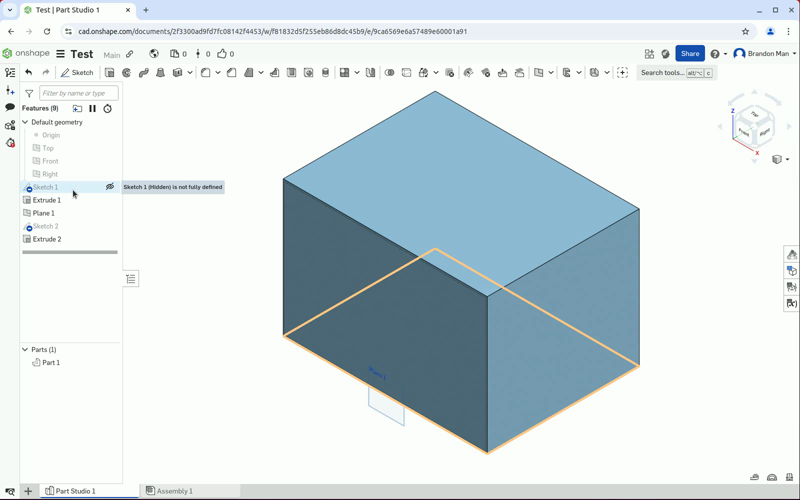
click(73, 189)